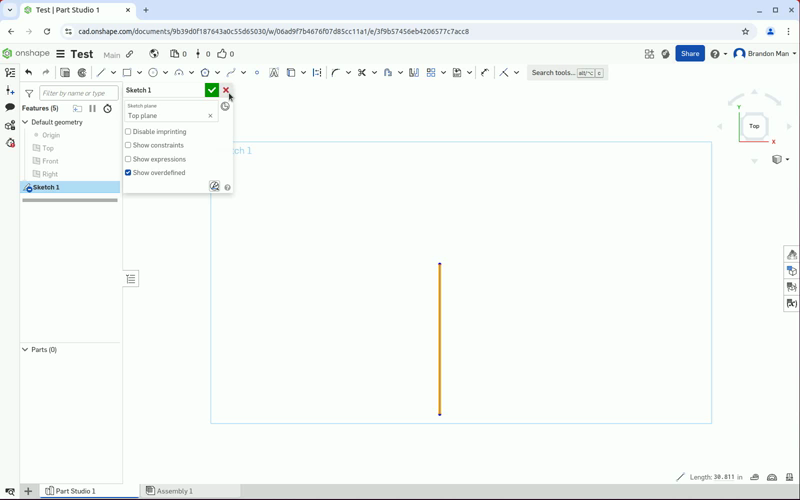
key(shift+h)
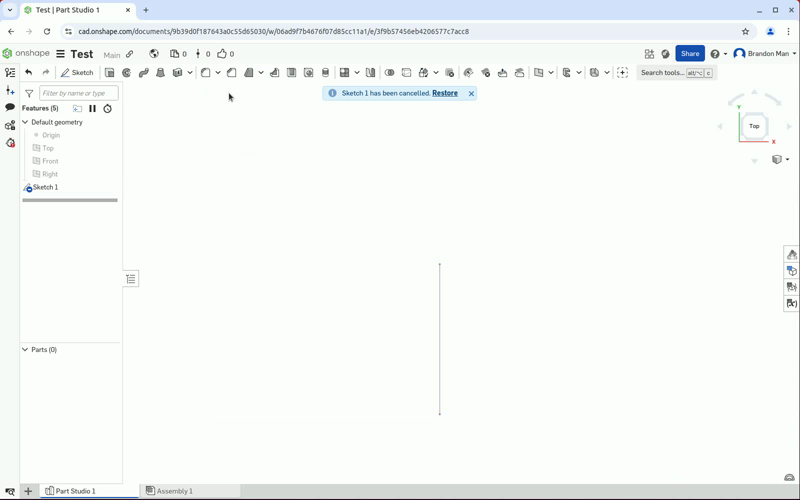
key(shift+s)
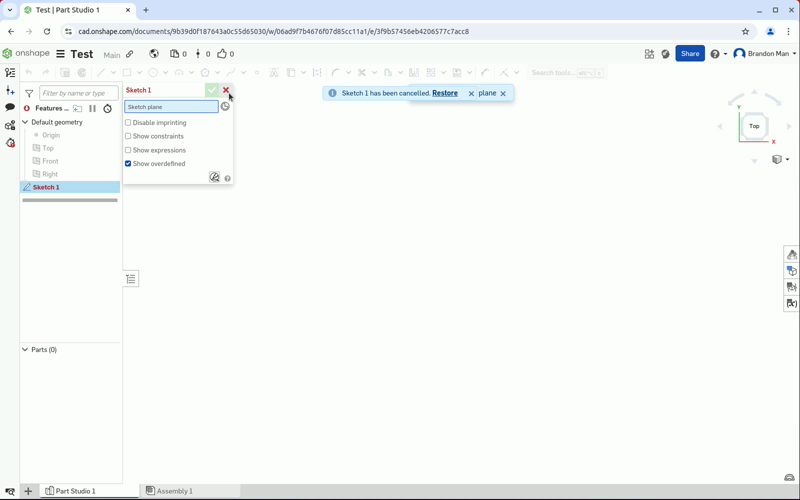
mouse_move(73, 150)
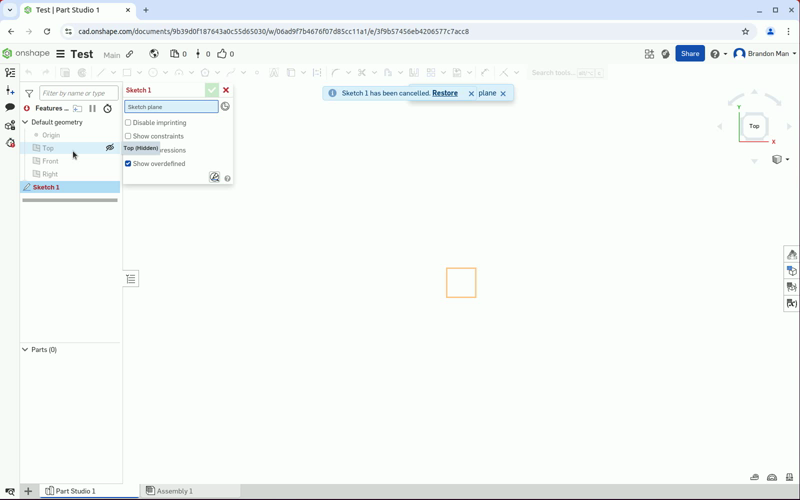
click(73, 150)
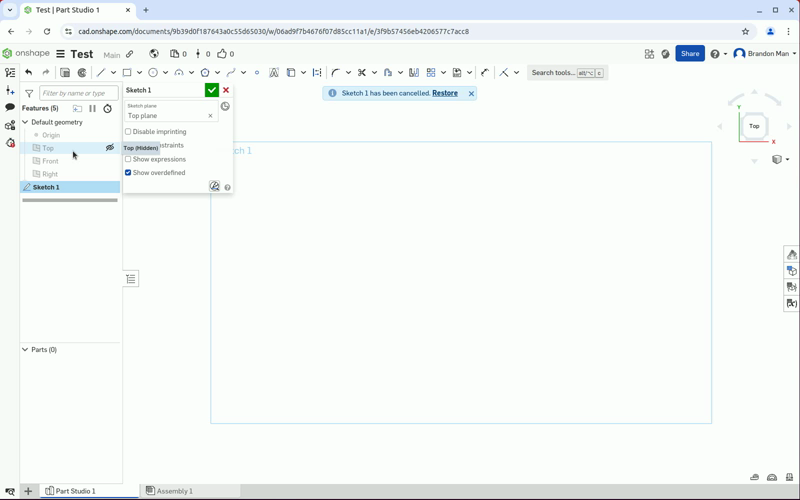
mouse_move(73, 352)
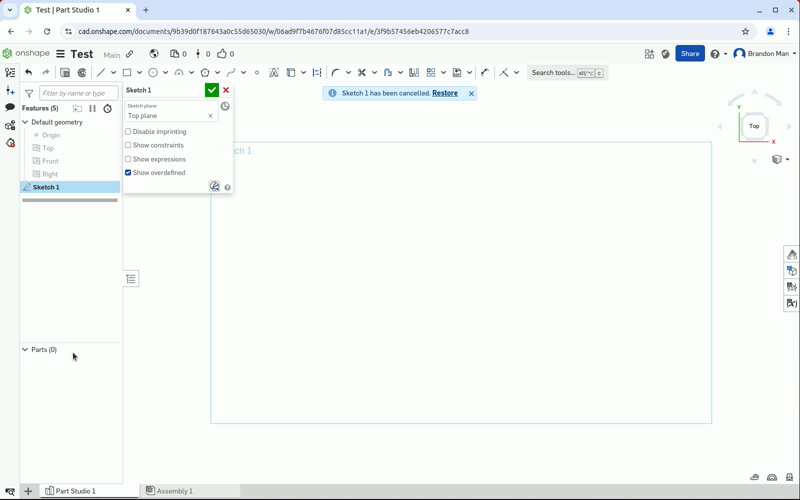
key(y)
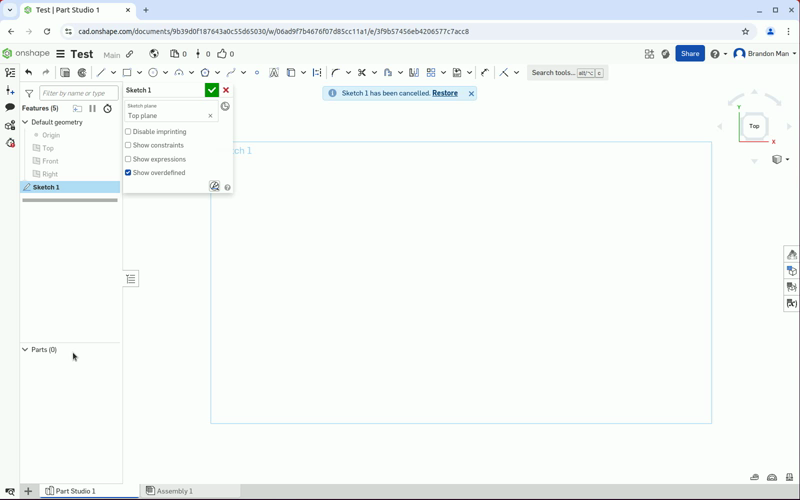
key(l)
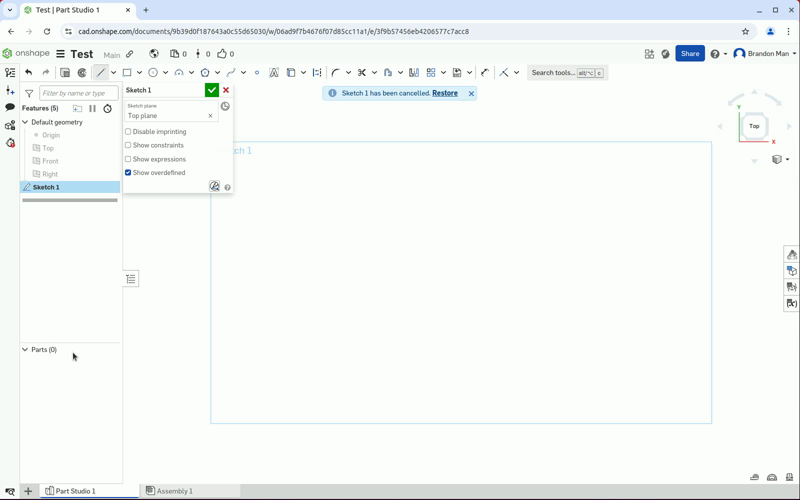
key_down(shift)
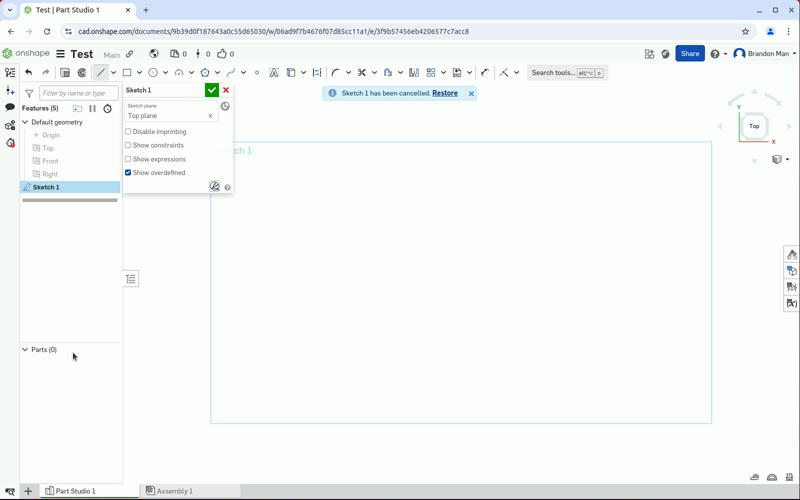
mouse_move(403, 326)
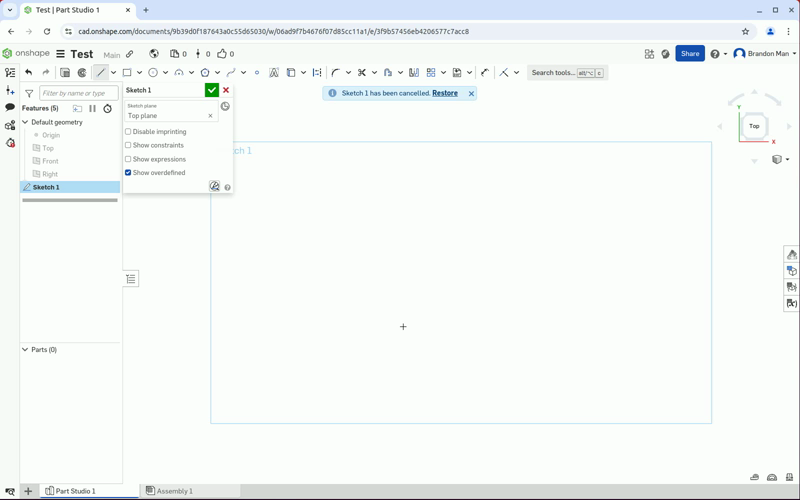
click(403, 326)
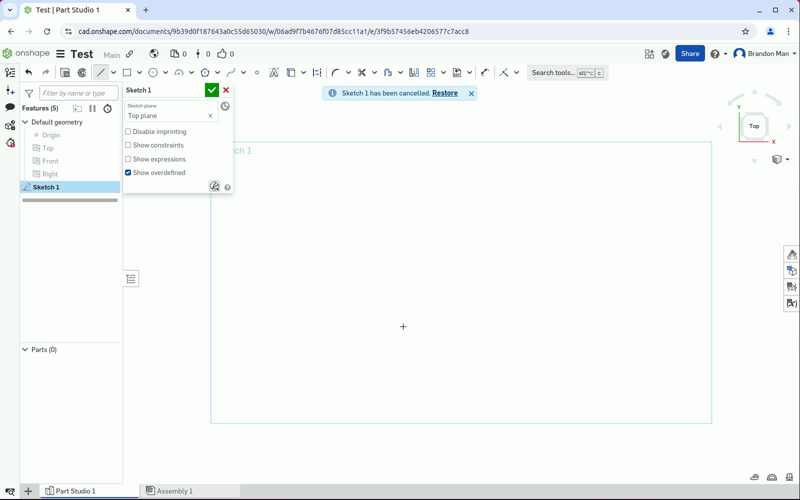
key_up(shift)
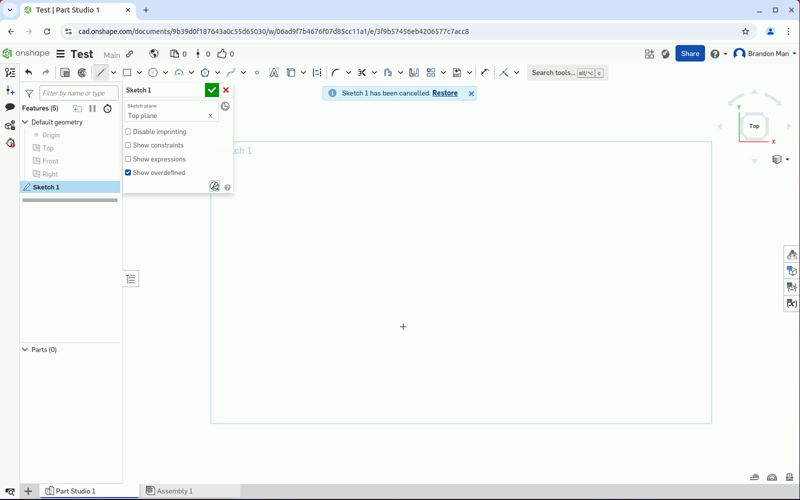
key_down(shift)
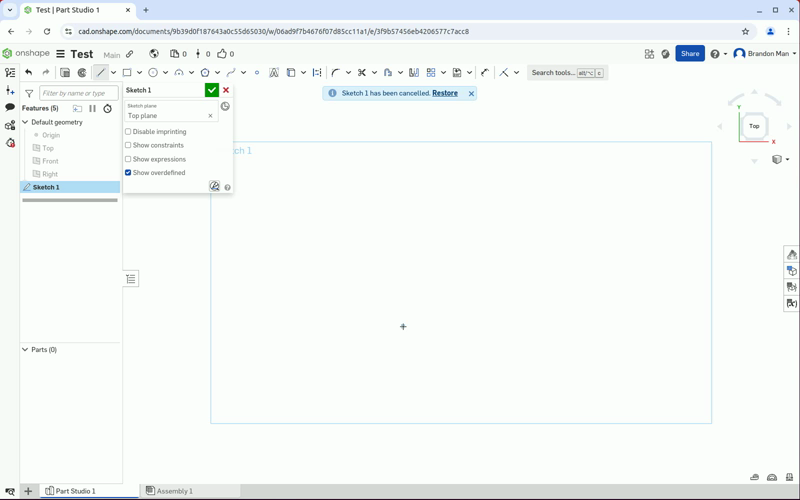
mouse_move(518, 326)
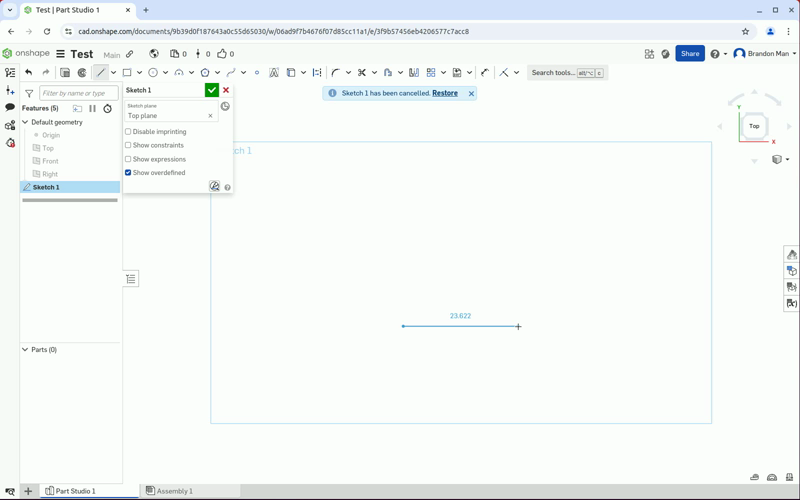
click(518, 326)
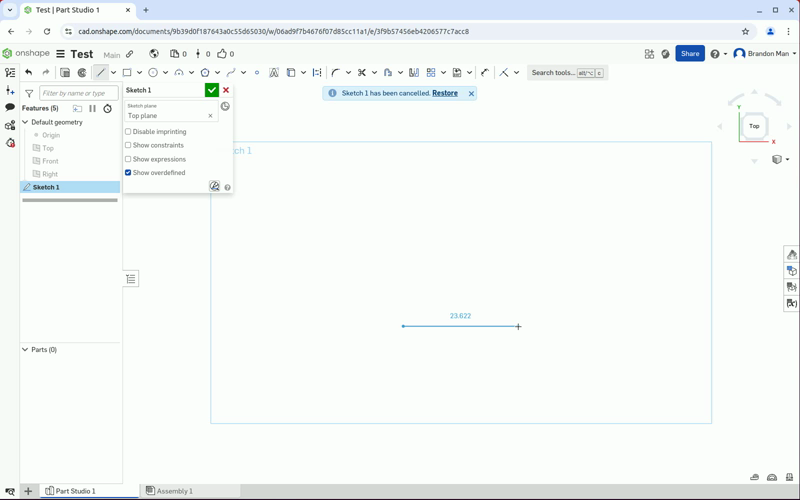
key_up(shift)
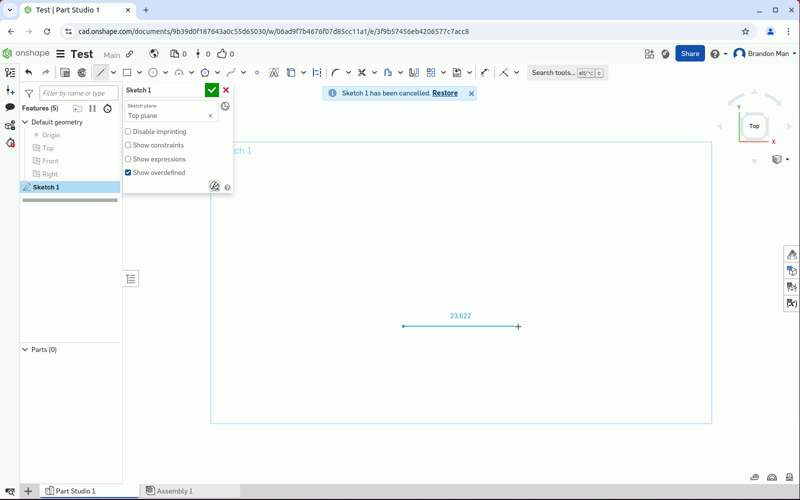
key_down(shift)
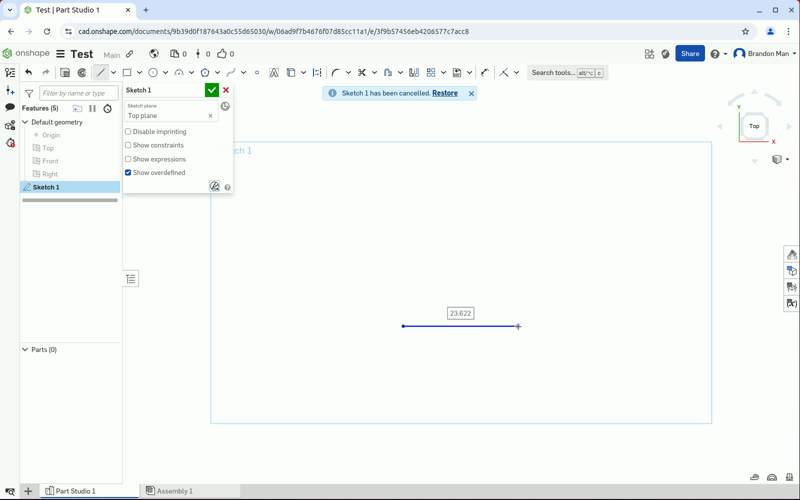
mouse_move(518, 240)
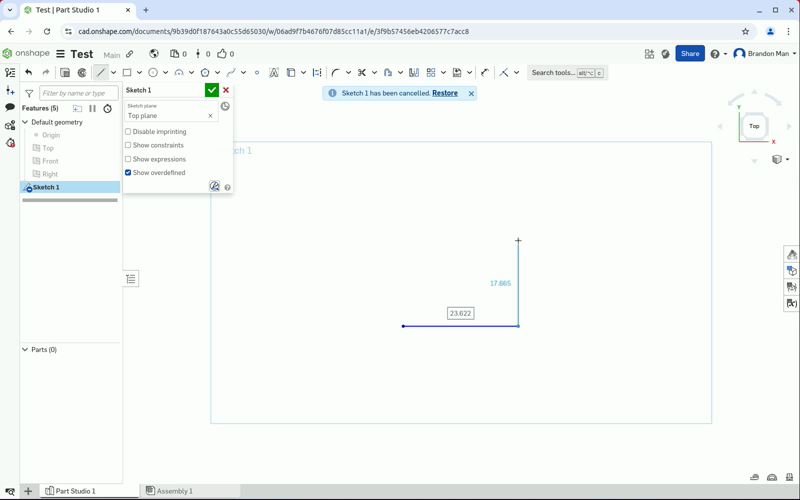
click(518, 240)
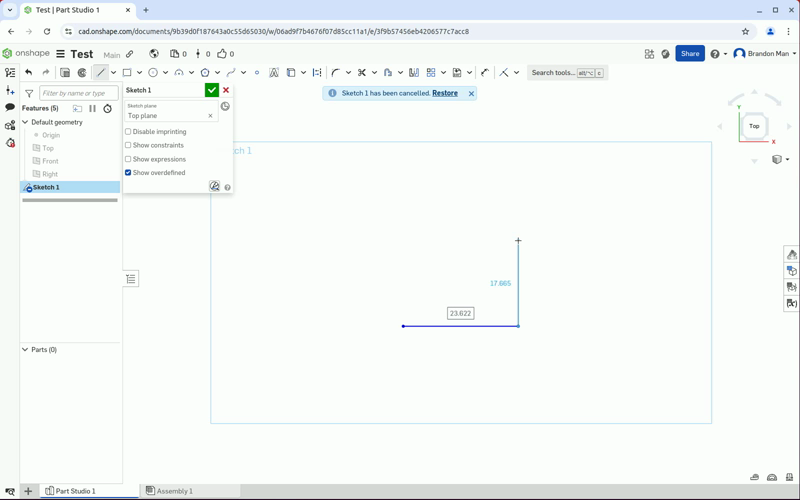
key_up(shift)
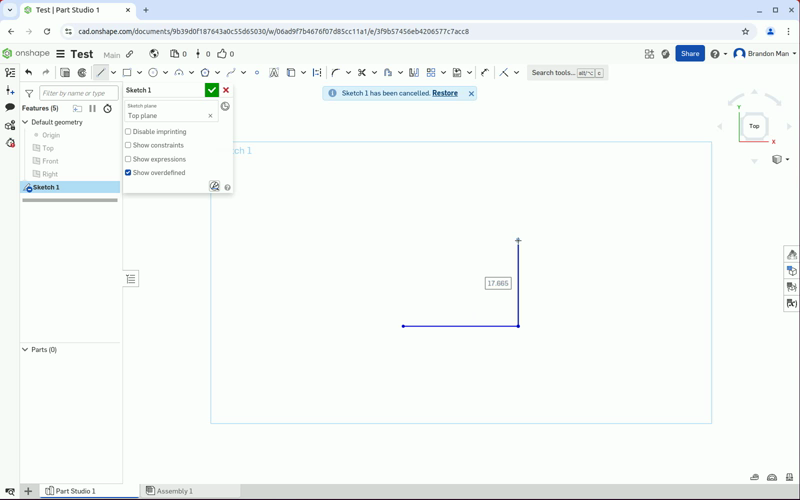
key_down(shift)
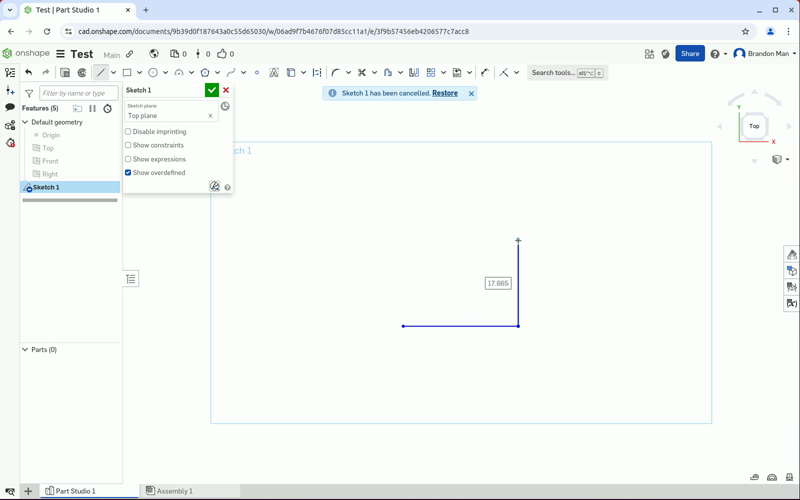
mouse_move(403, 240)
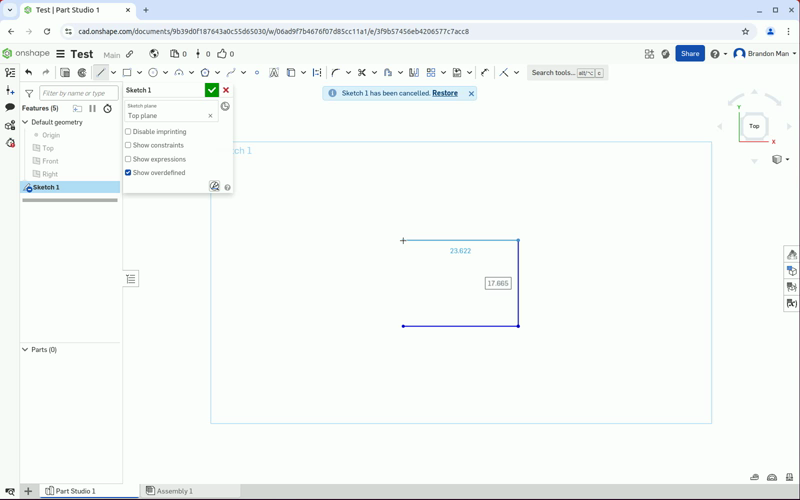
click(403, 240)
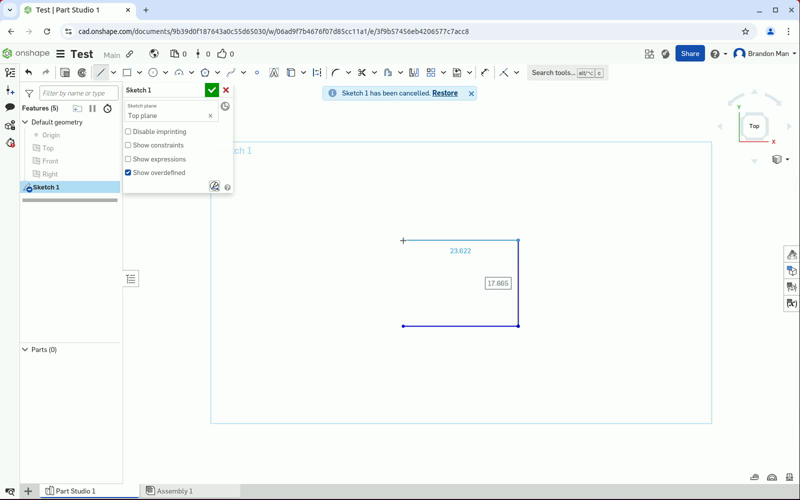
key_up(shift)
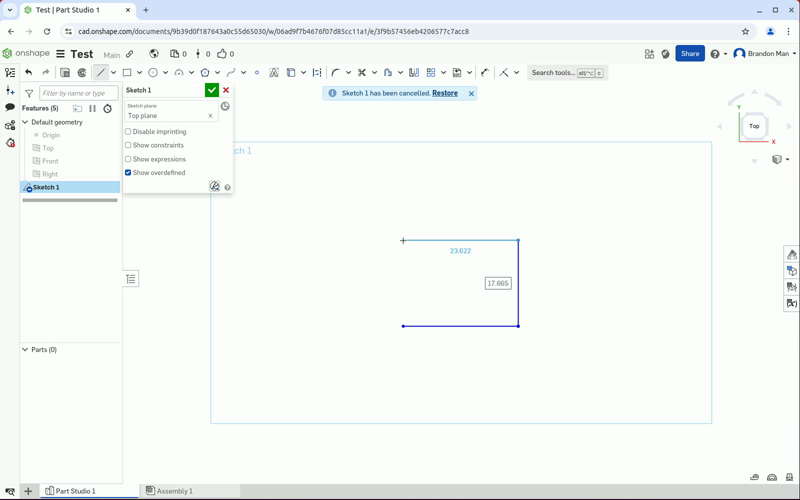
key_down(shift)
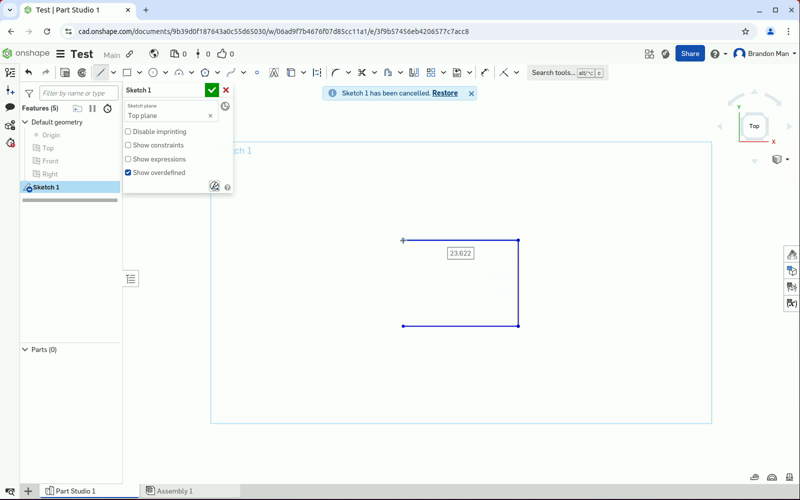
mouse_move(403, 326)
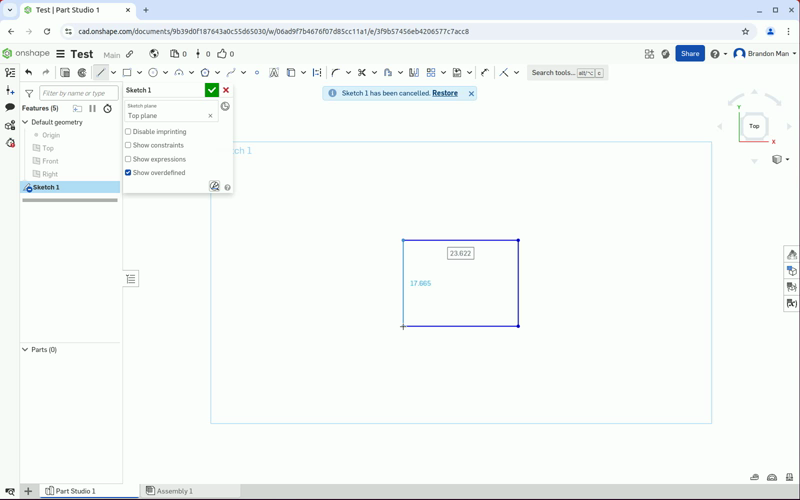
key_up(shift)
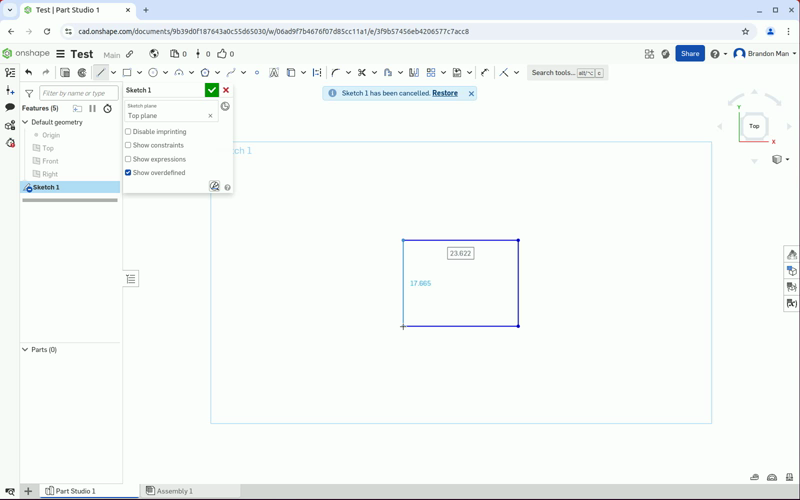
click(403, 326)
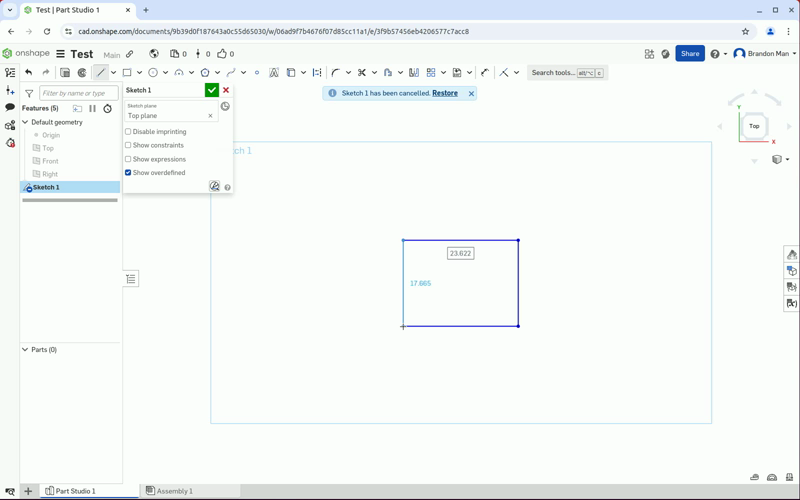
key(esc)
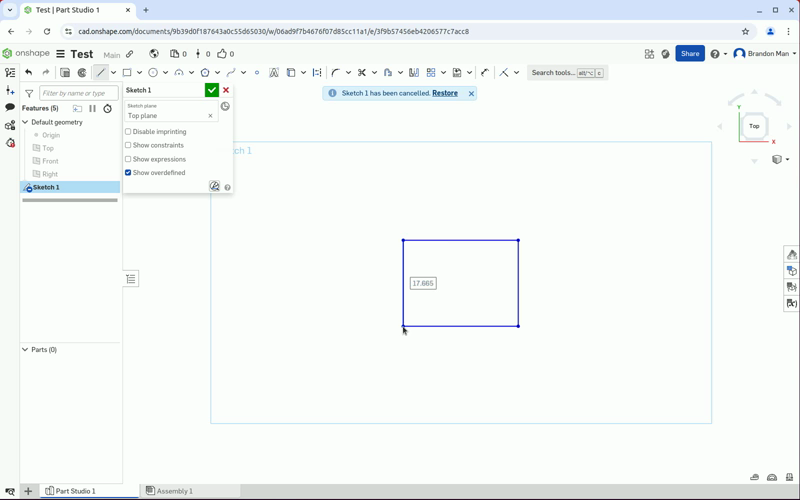
mouse_move(499, 308)
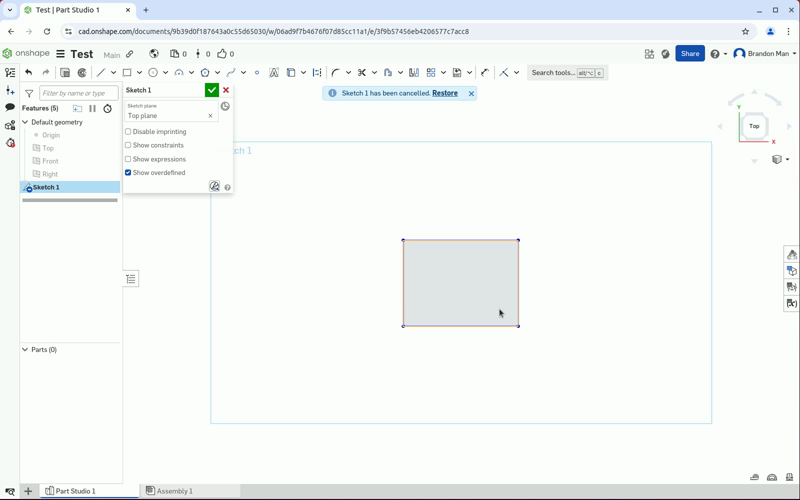
click(499, 308)
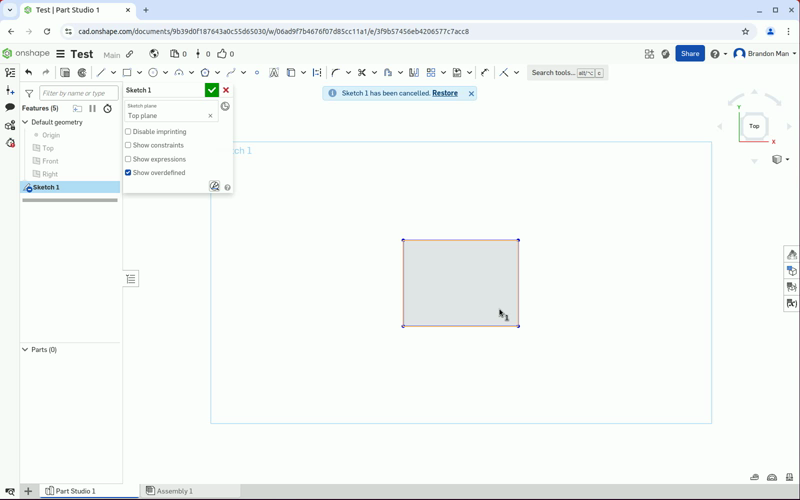
mouse_move(73, 352)
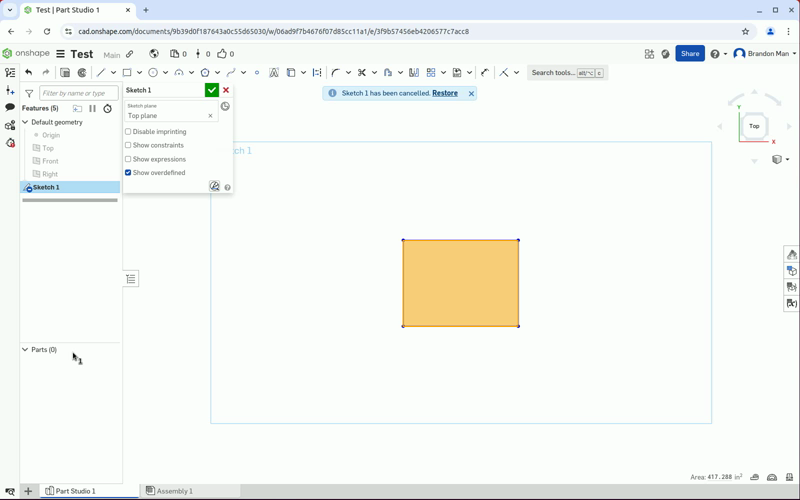
key(shift+y)
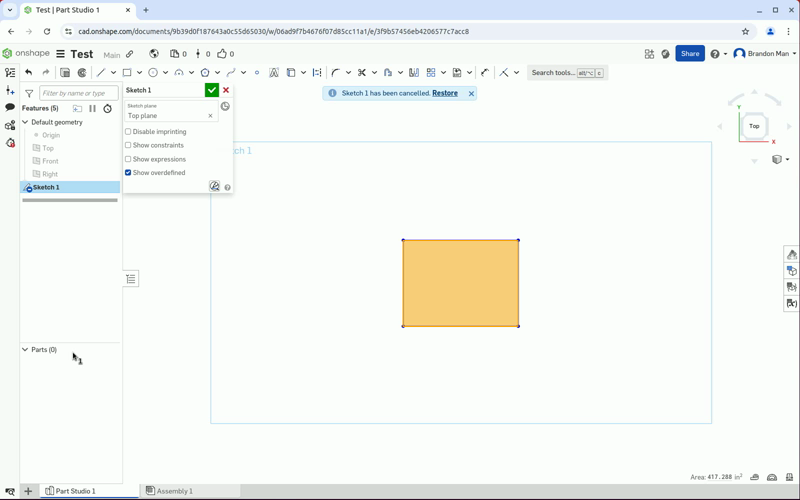
key(shift+e)
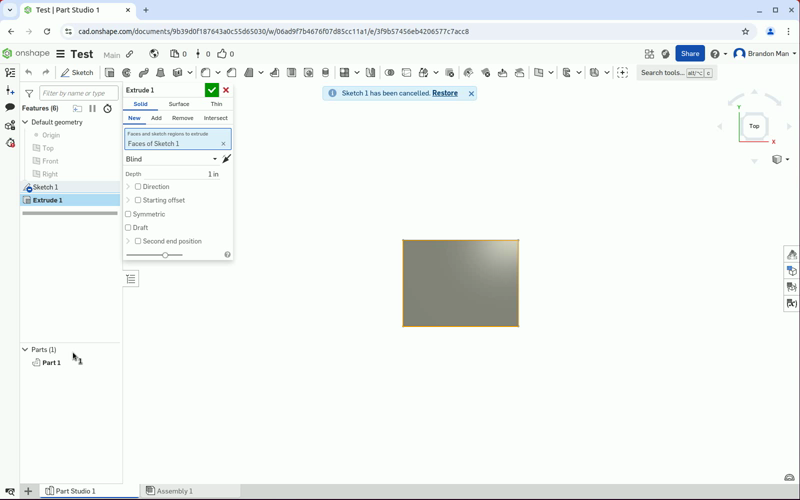
mouse_move(143, 106)
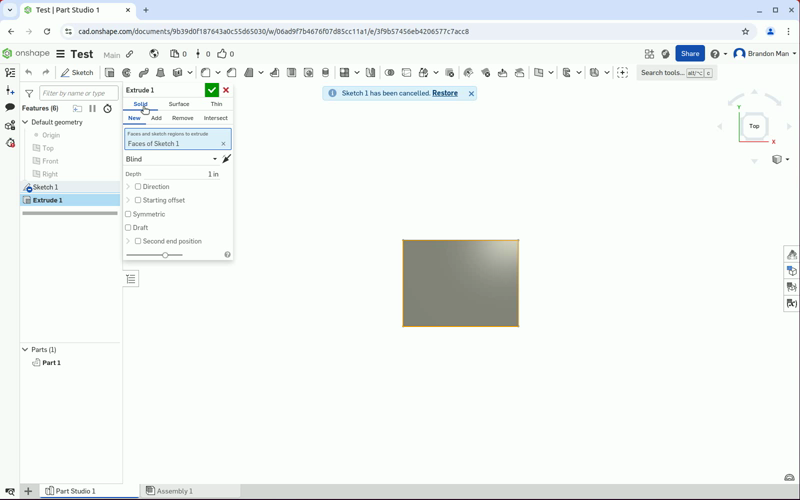
click(143, 106)
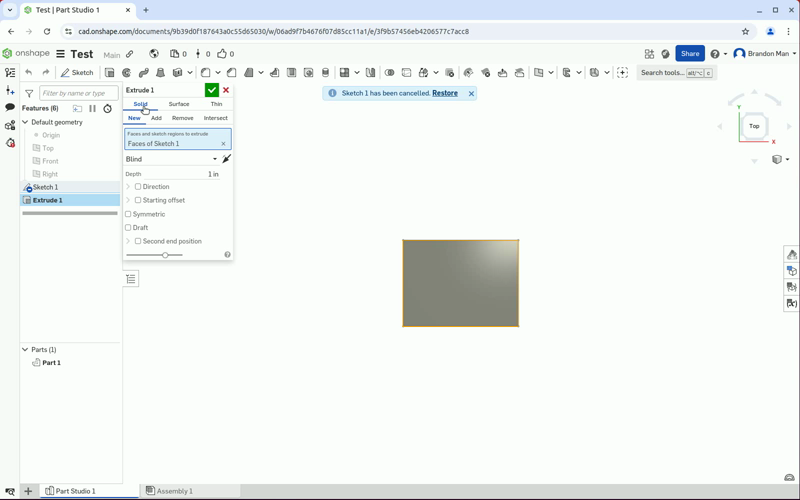
mouse_move(137, 120)
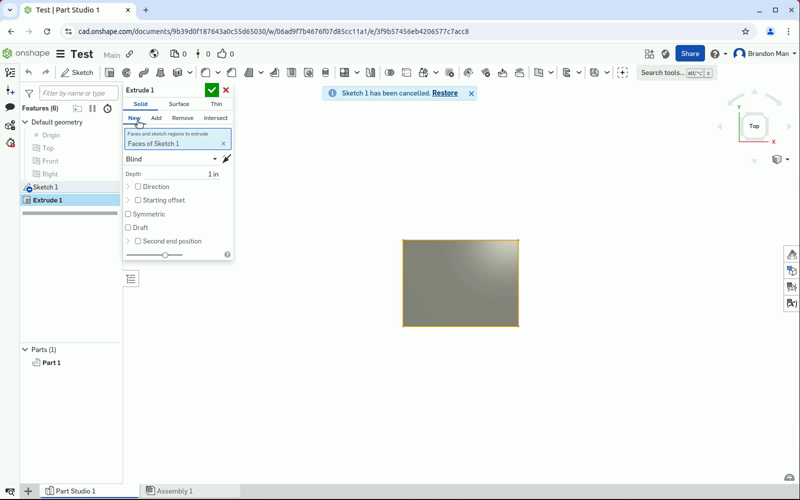
click(137, 120)
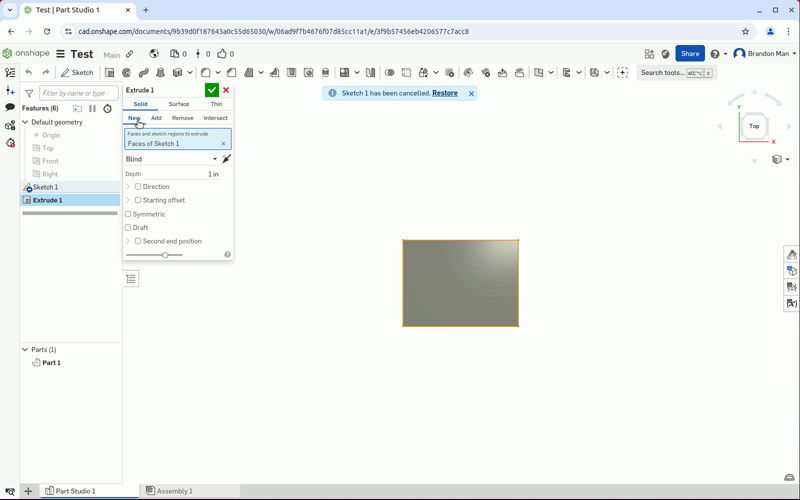
key(tab, 4)
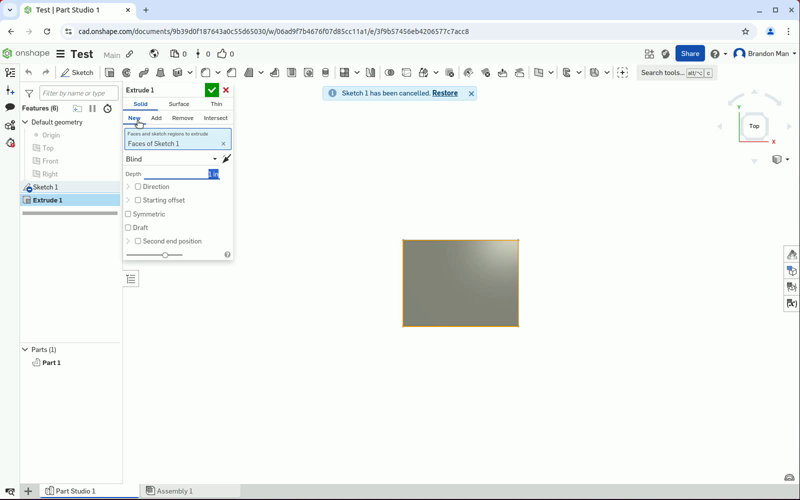
text(10.11)
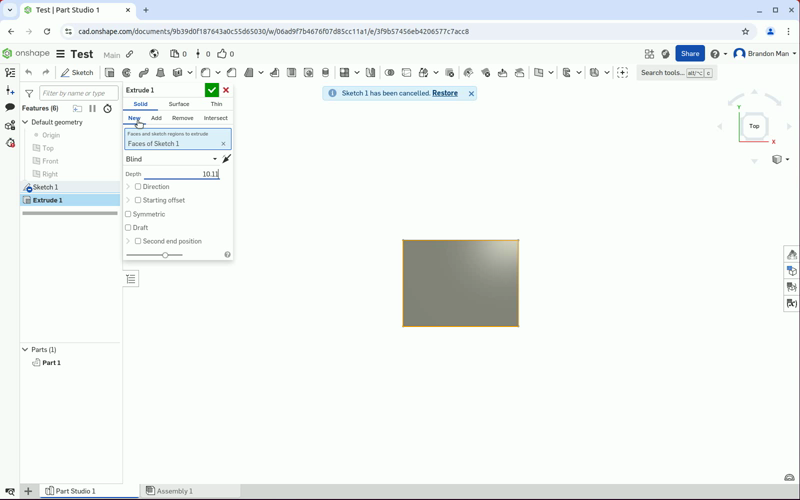
key(enter)
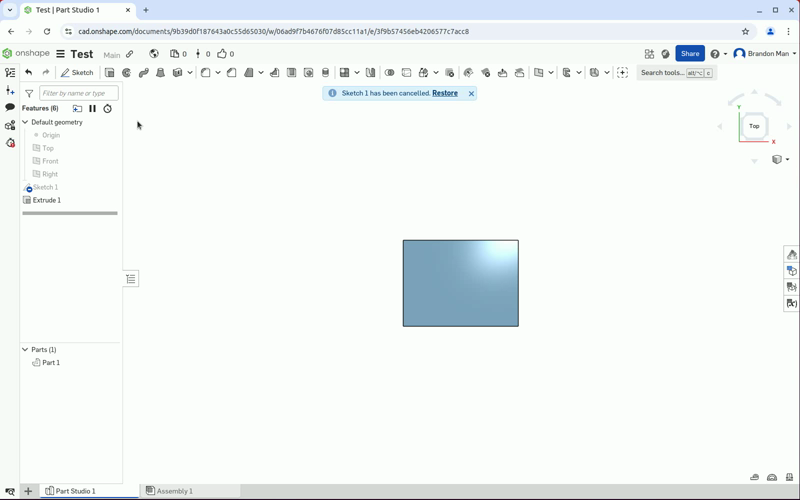
key(shift+h)
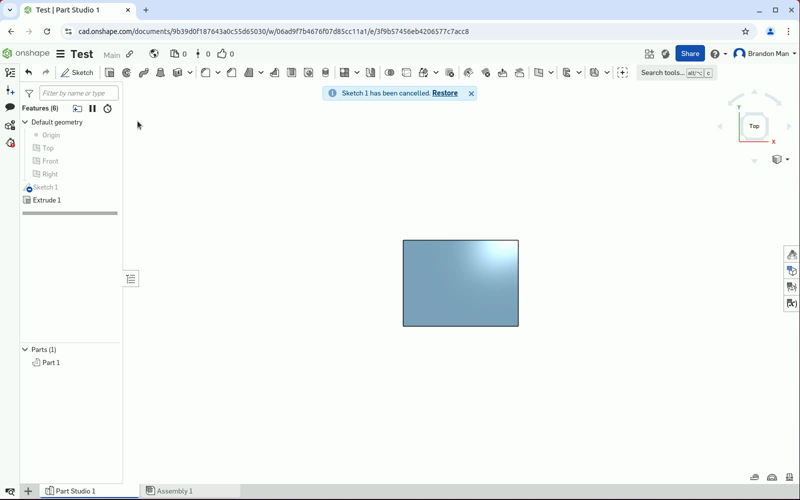
key(shift+h)
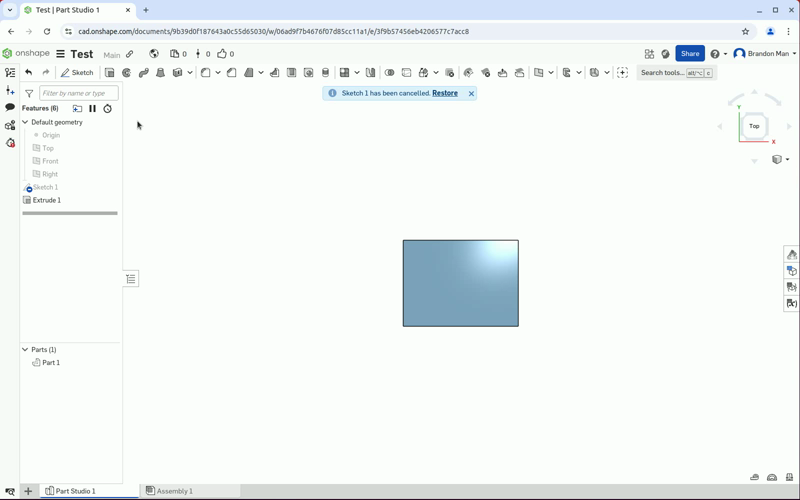
mouse_move(73, 189)
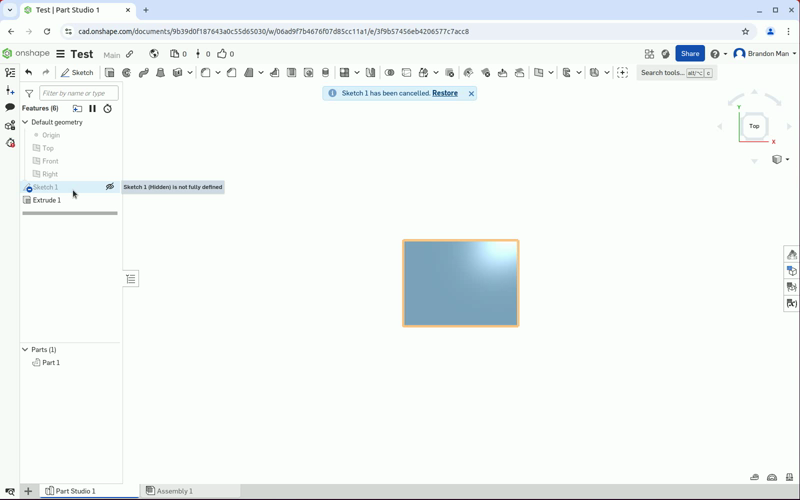
click(73, 189)
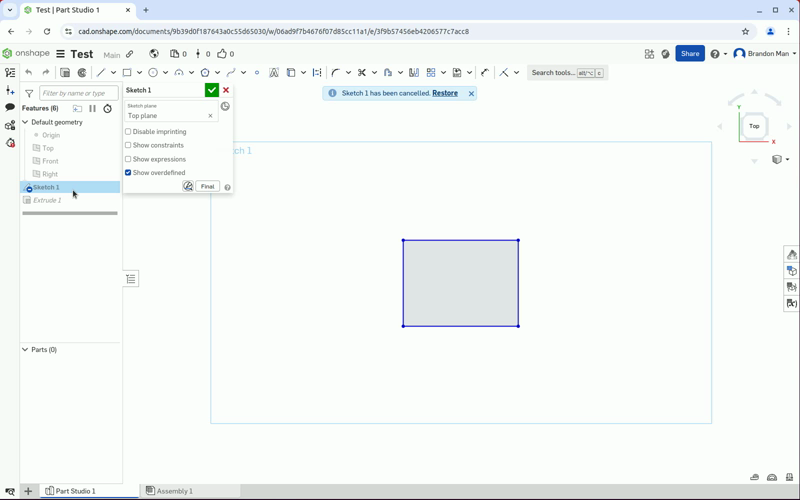
mouse_move(229, 92)
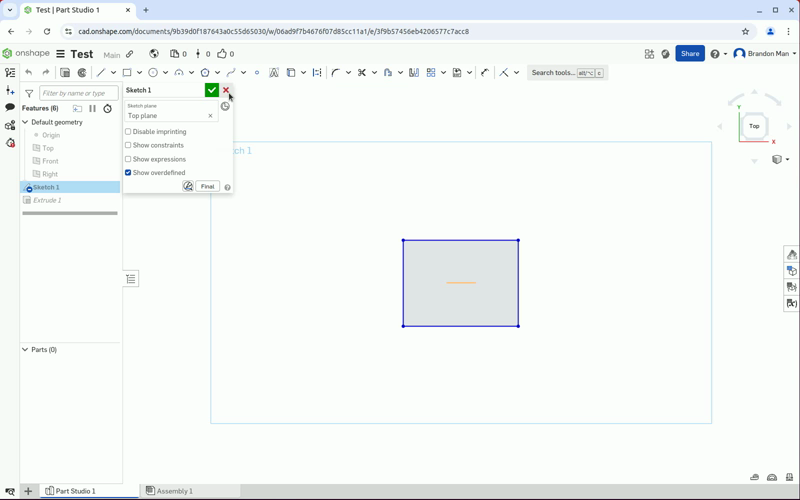
click(229, 92)
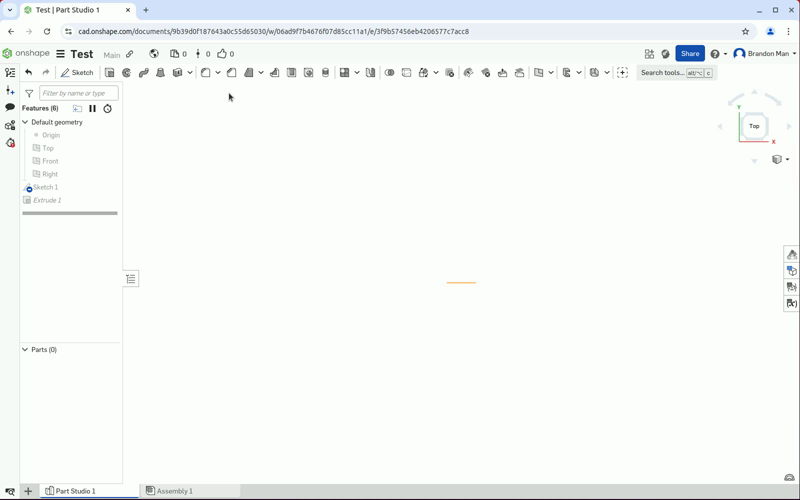
mouse_move(541, 75)
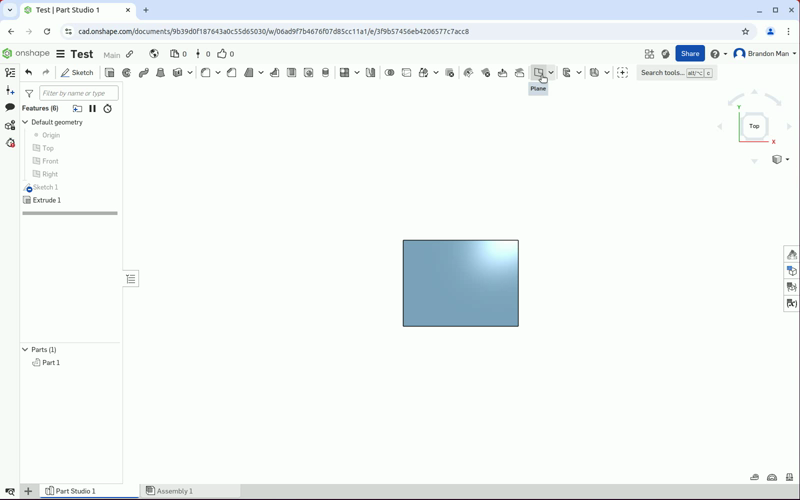
click(541, 75)
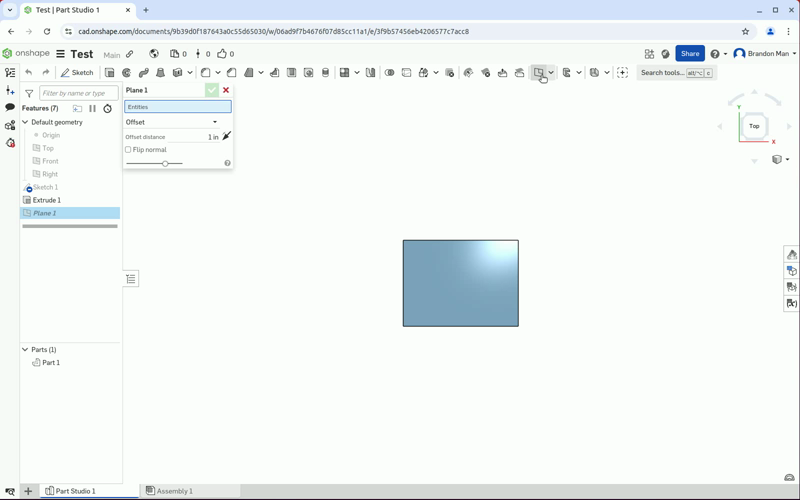
mouse_move(73, 150)
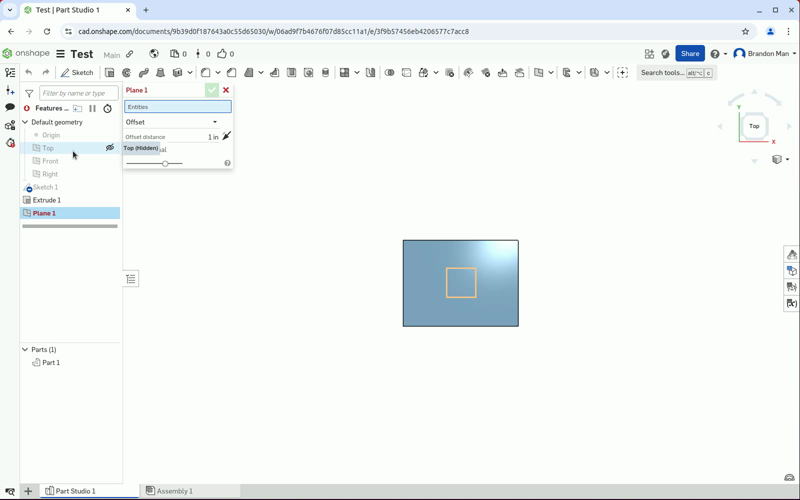
click(73, 150)
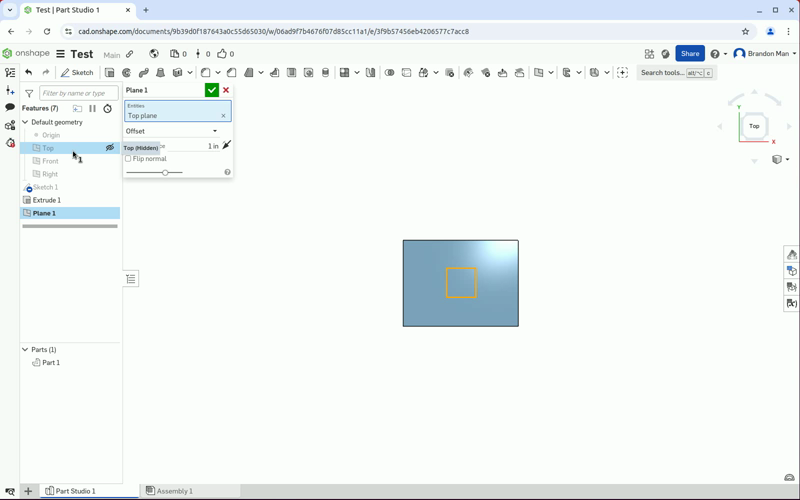
key(tab, 2)
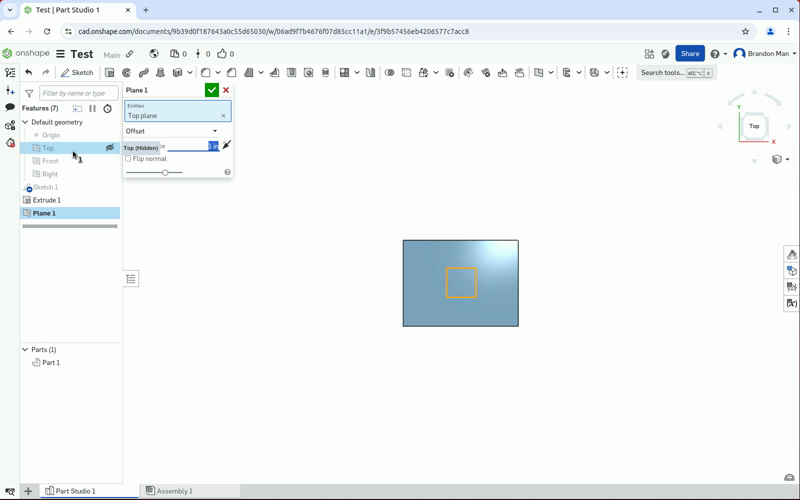
text(10.106)
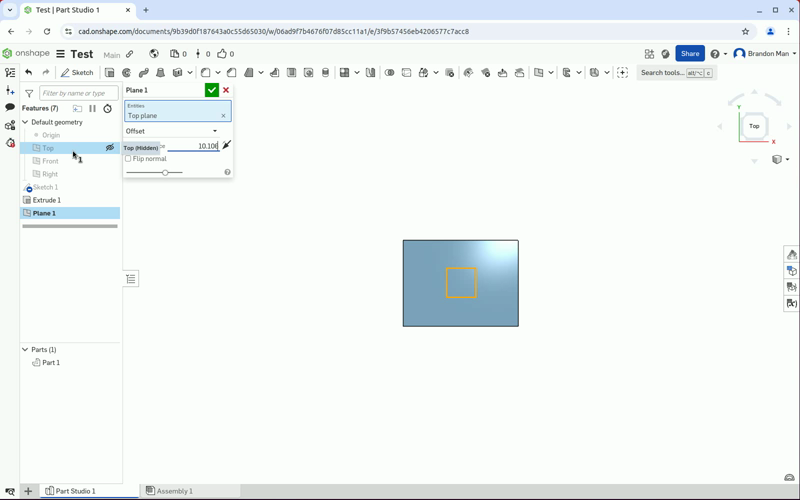
key(enter, 2)
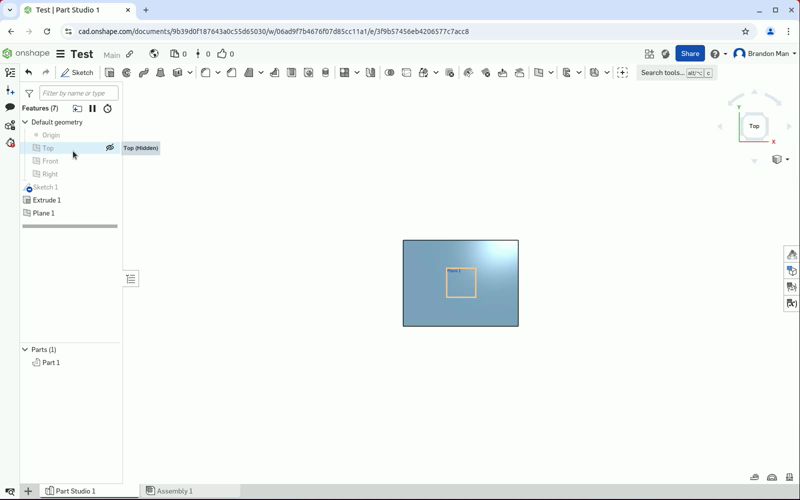
key(shift+s)
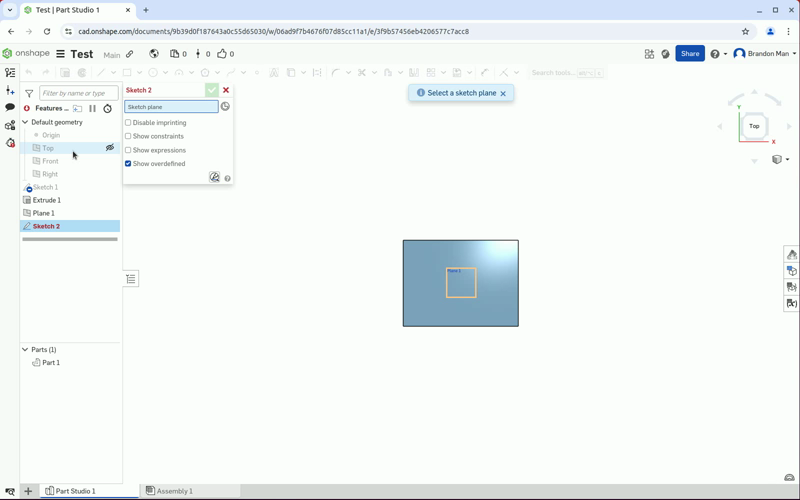
mouse_move(73, 215)
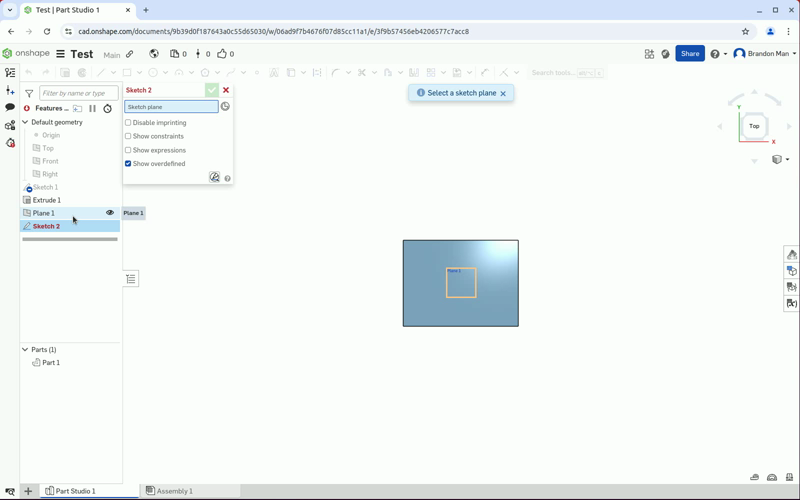
click(73, 215)
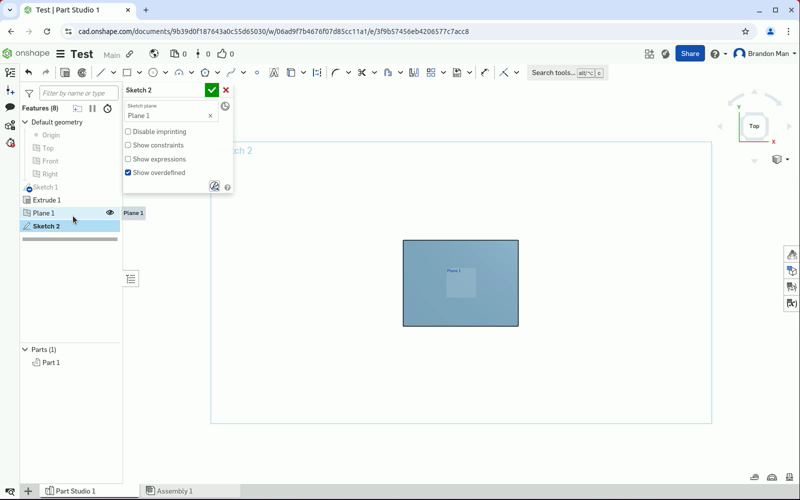
mouse_move(73, 352)
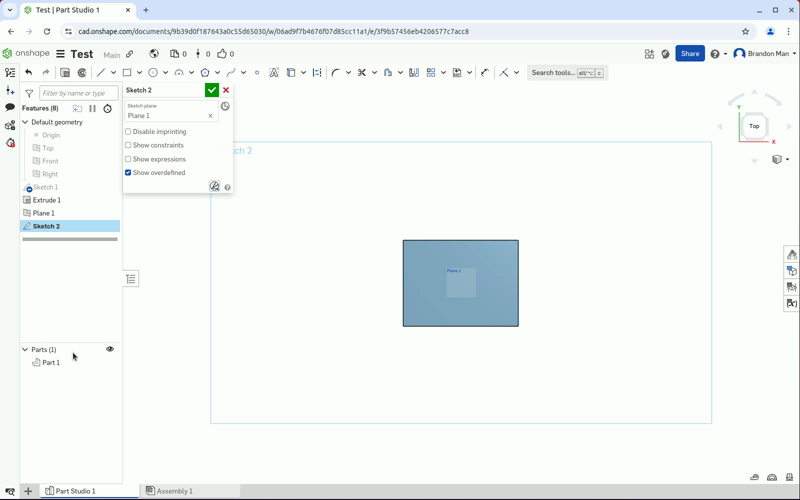
key(y)
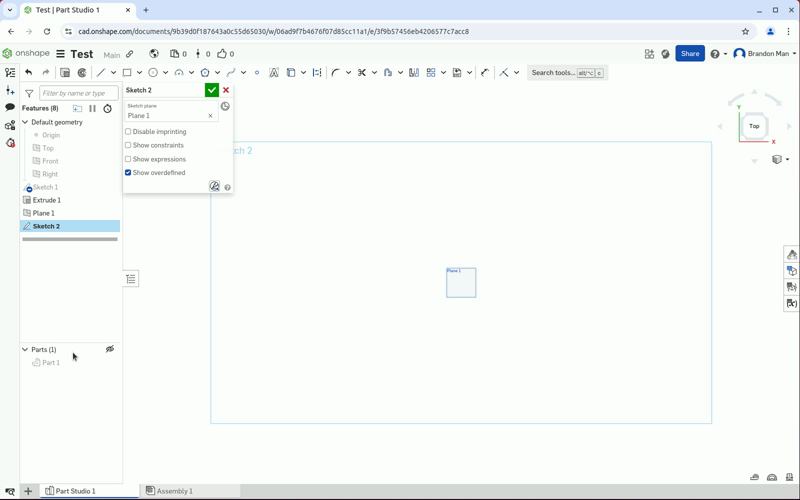
key(c)
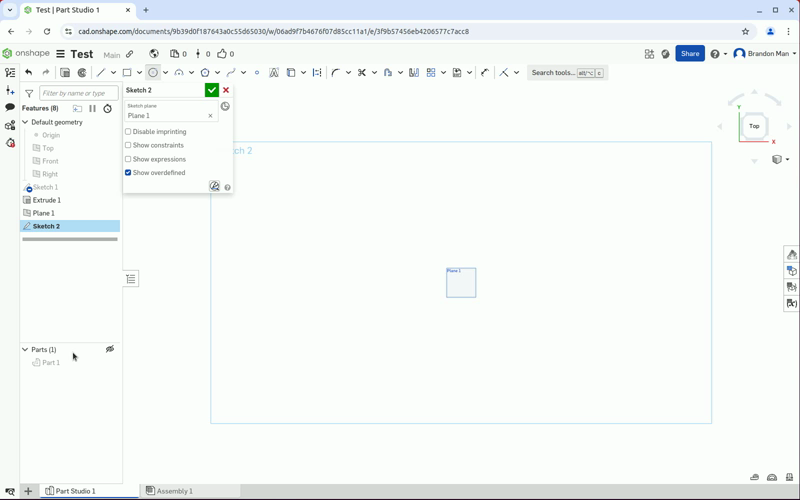
key_down(shift)
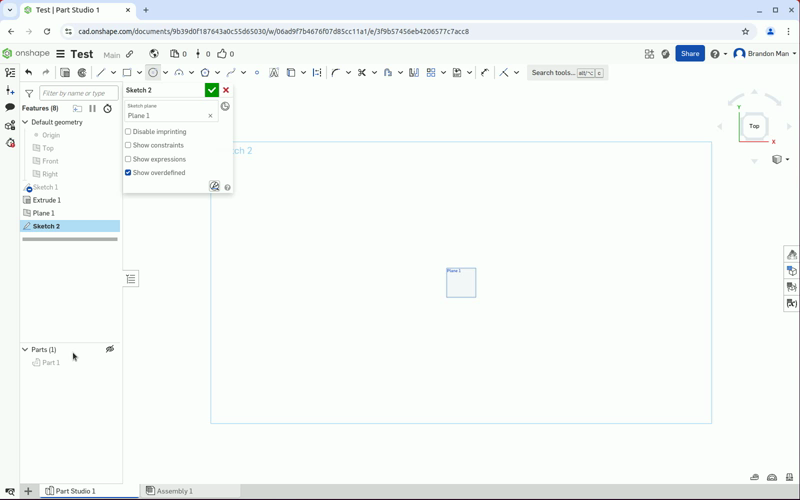
mouse_move(430, 304)
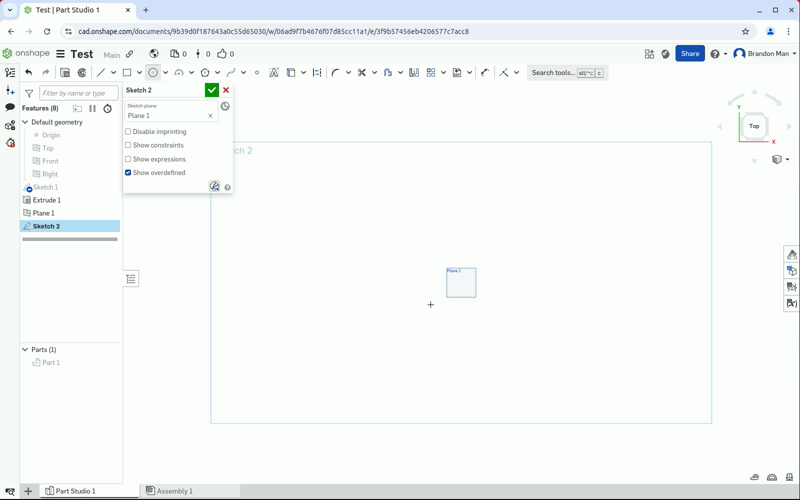
click(430, 304)
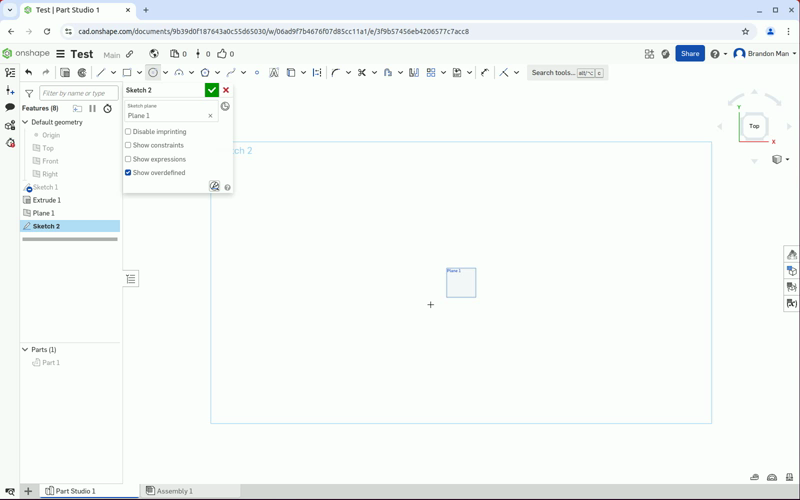
key_up(shift)
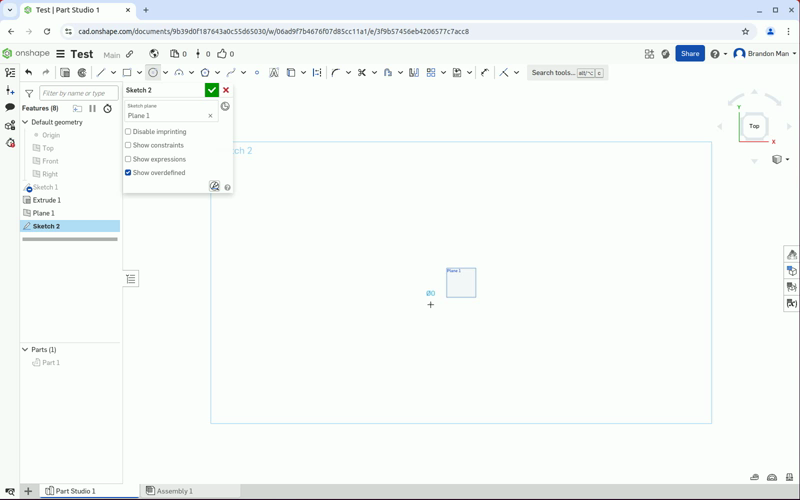
mouse_move(440, 304)
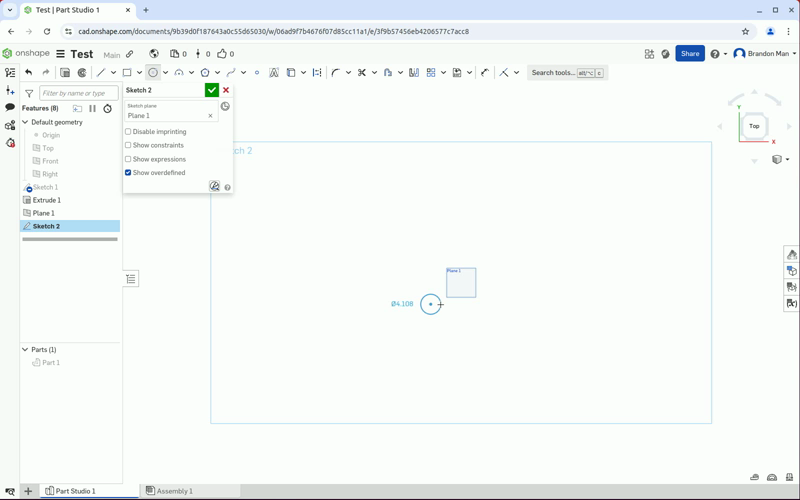
click(440, 304)
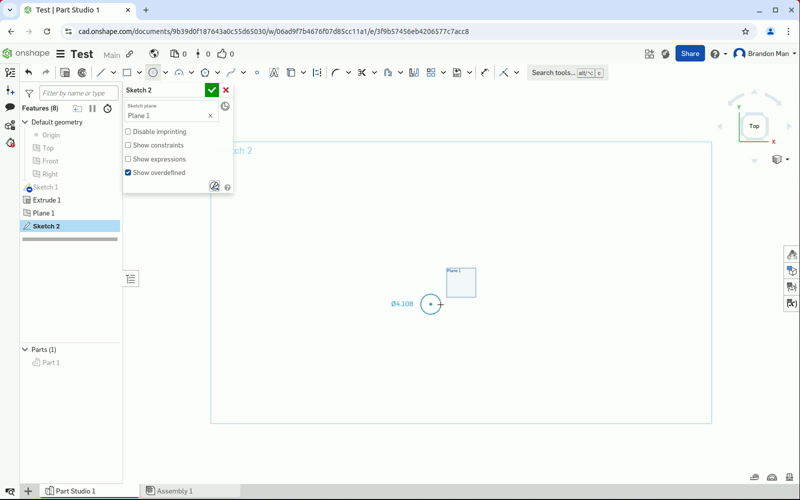
key(esc)
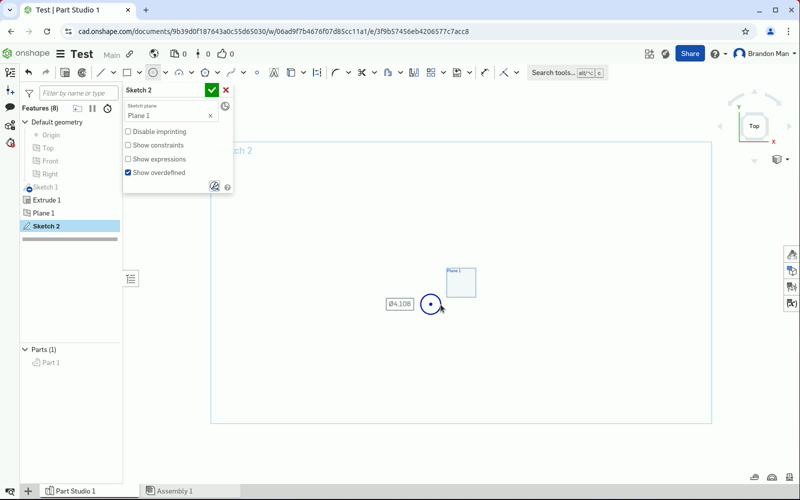
mouse_move(430, 310)
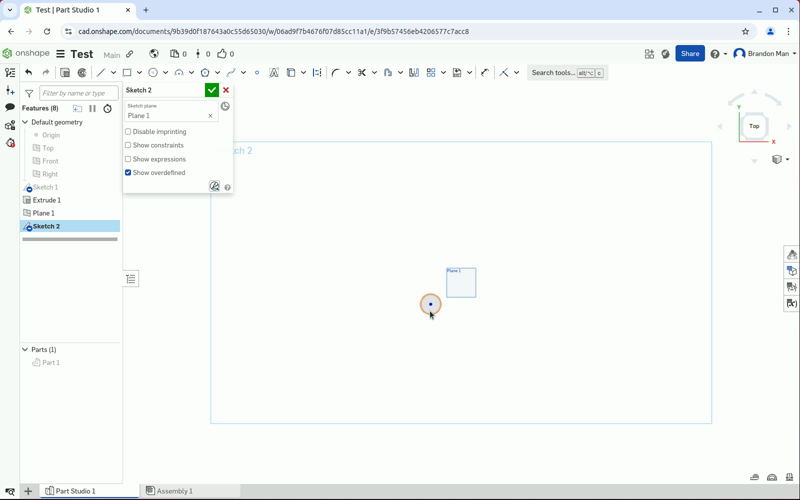
scroll(6)
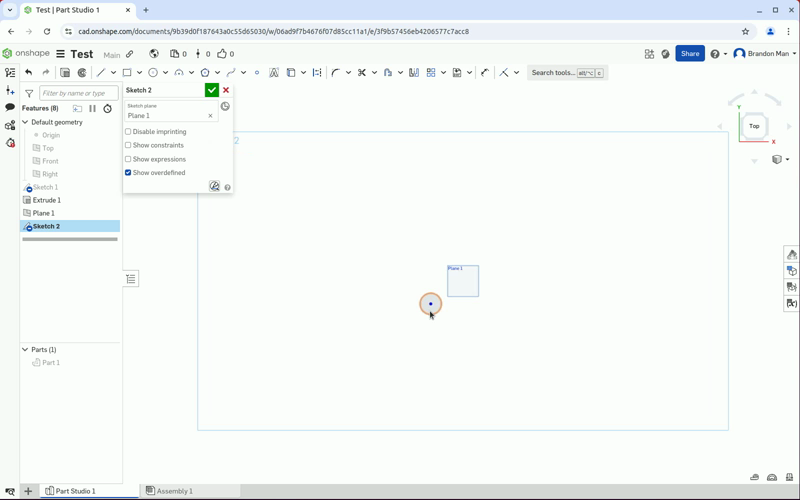
scroll(6)
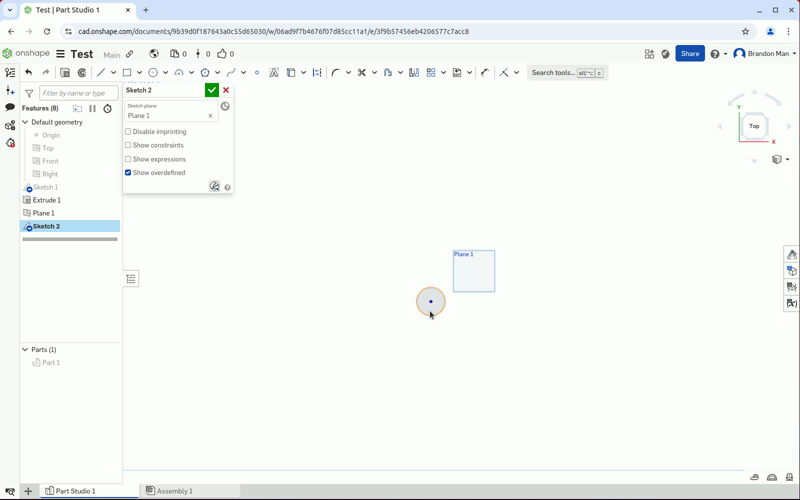
scroll(6)
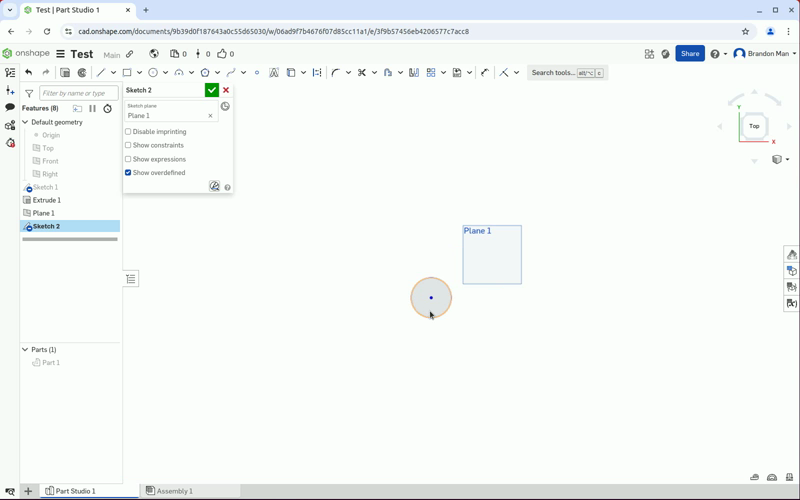
scroll(6)
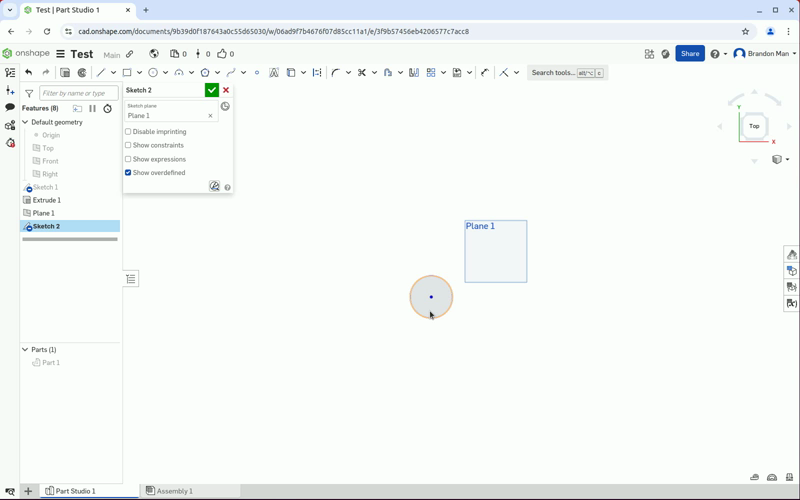
scroll(6)
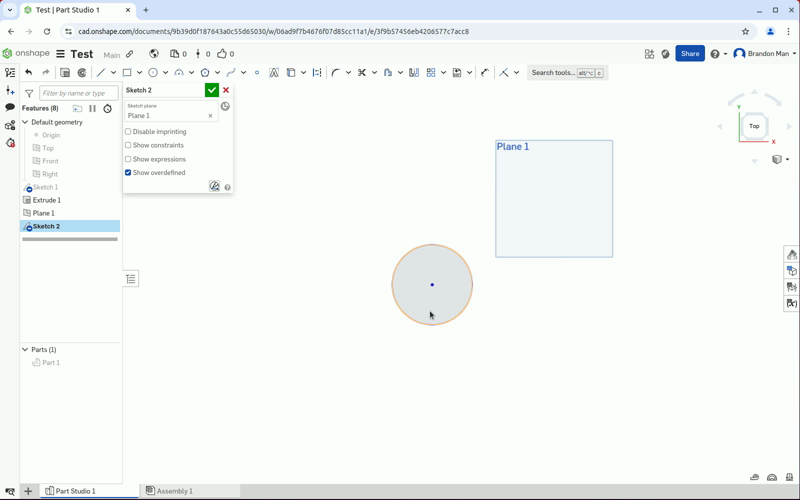
scroll(6)
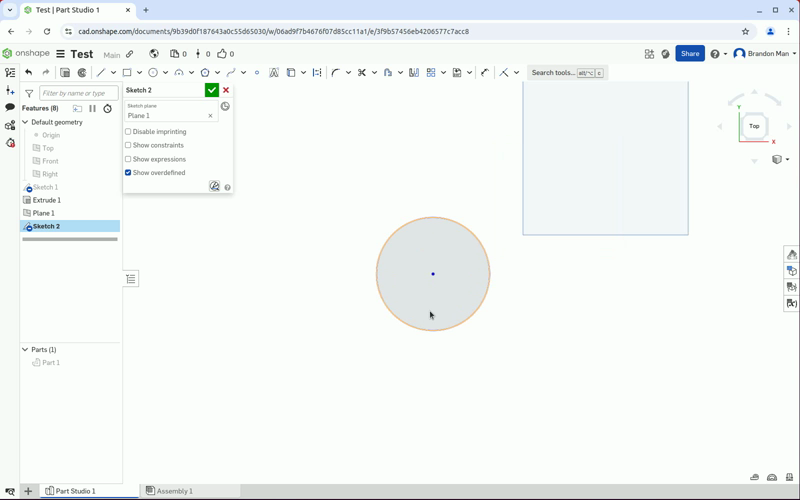
scroll(6)
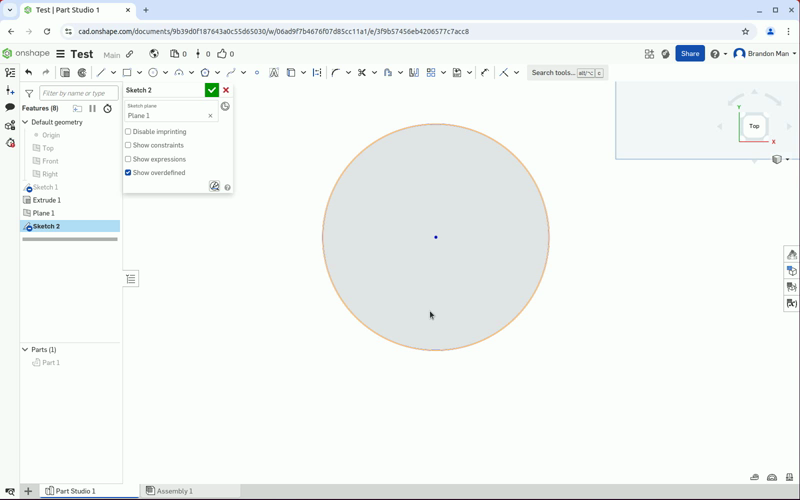
click(430, 310)
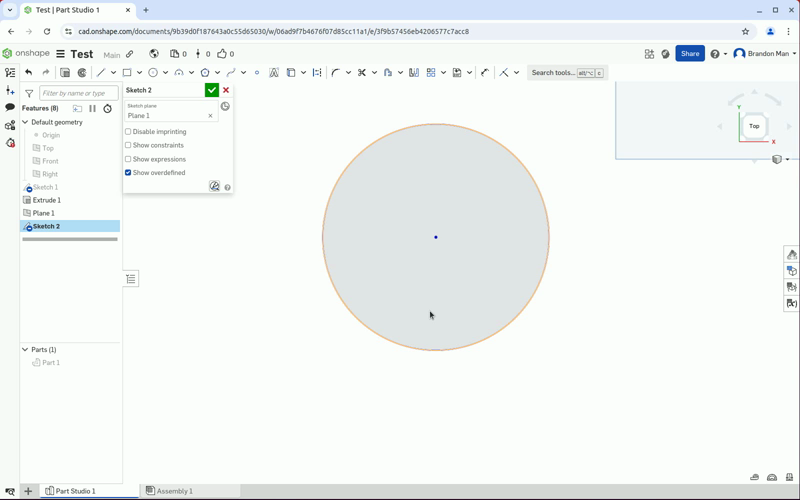
scroll(-6)
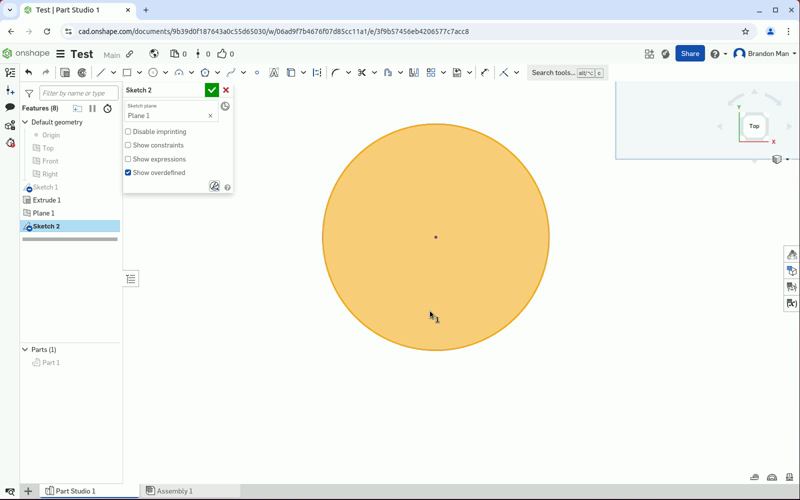
scroll(-6)
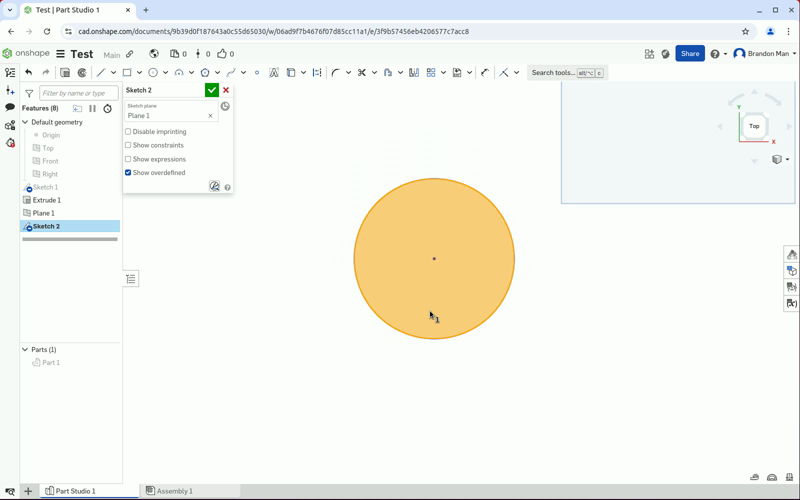
scroll(-6)
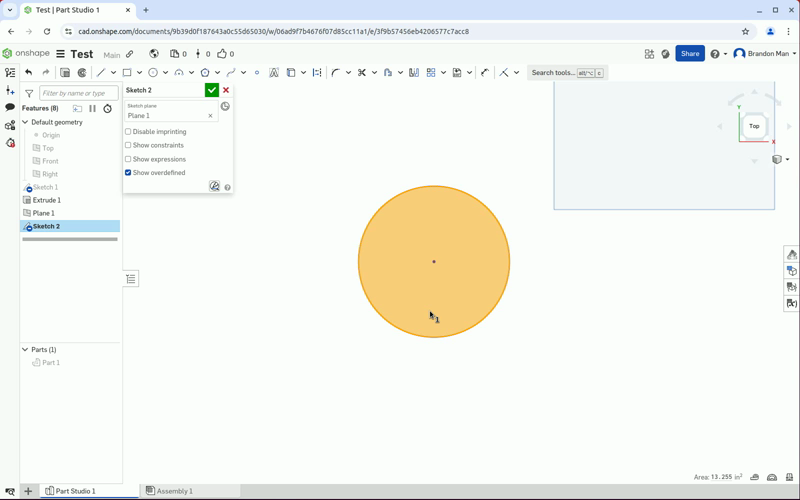
scroll(-6)
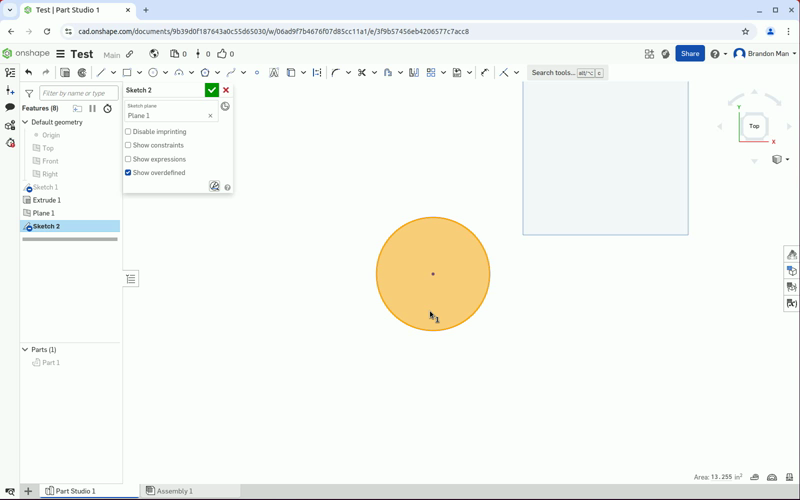
scroll(-6)
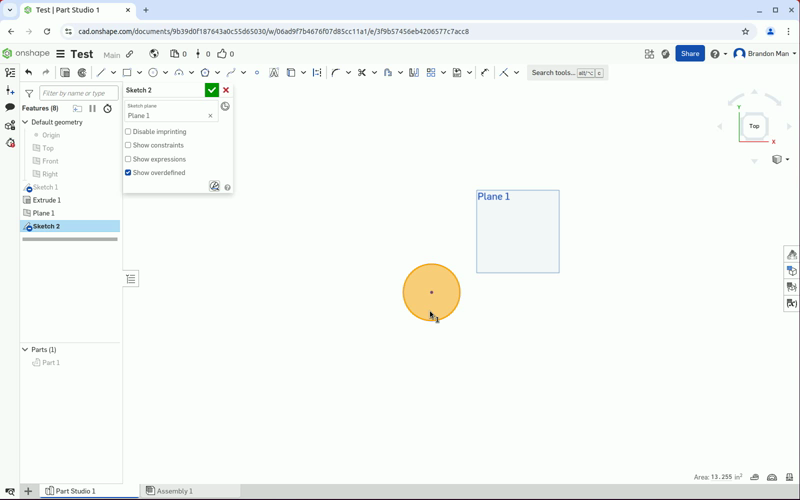
scroll(-6)
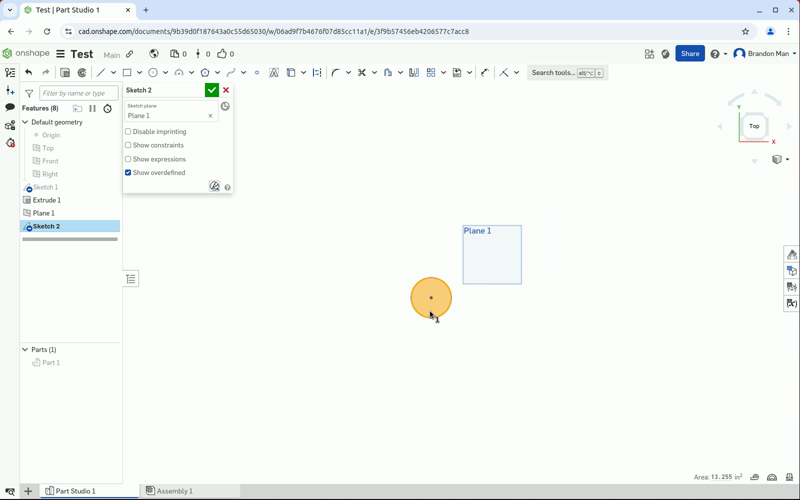
scroll(-6)
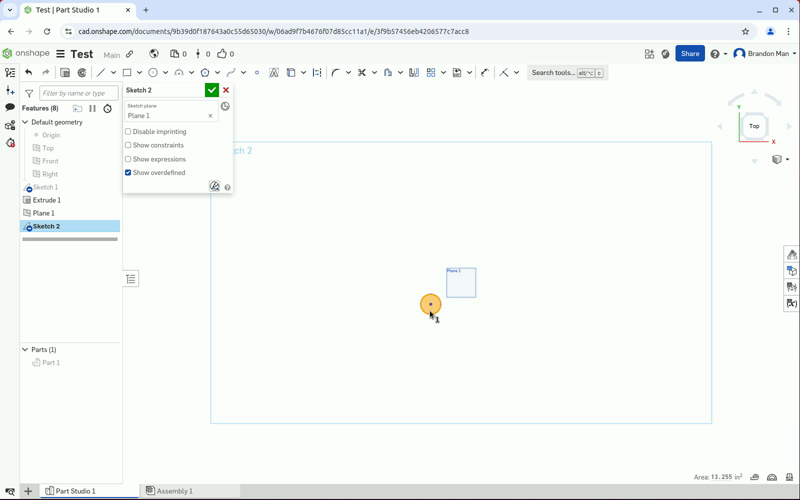
mouse_move(73, 352)
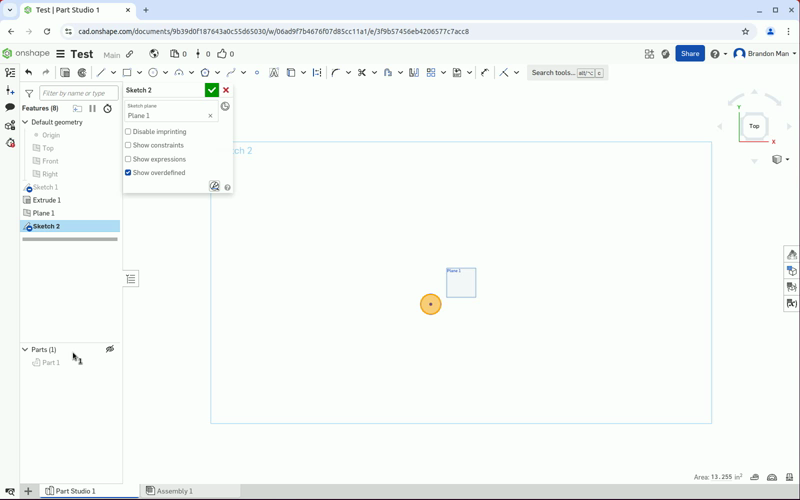
key(shift+y)
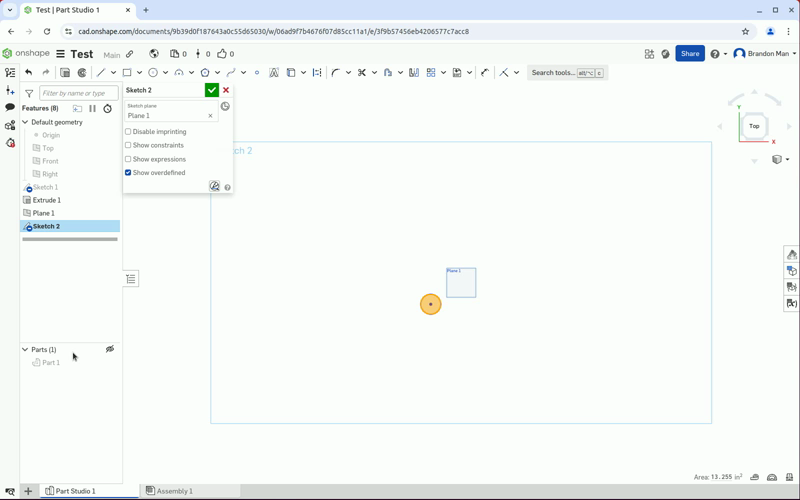
key(shift+e)
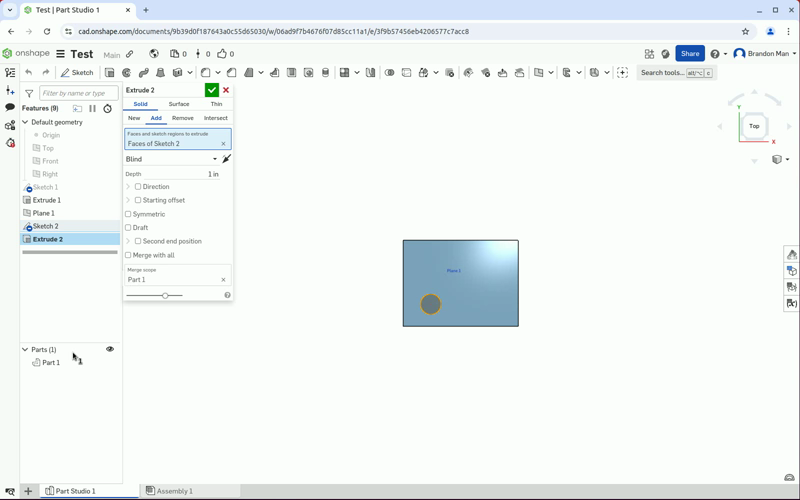
mouse_move(143, 106)
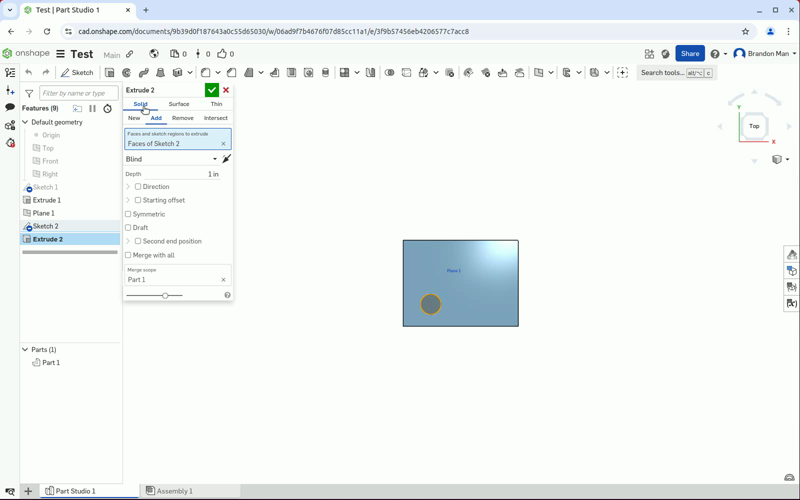
click(143, 106)
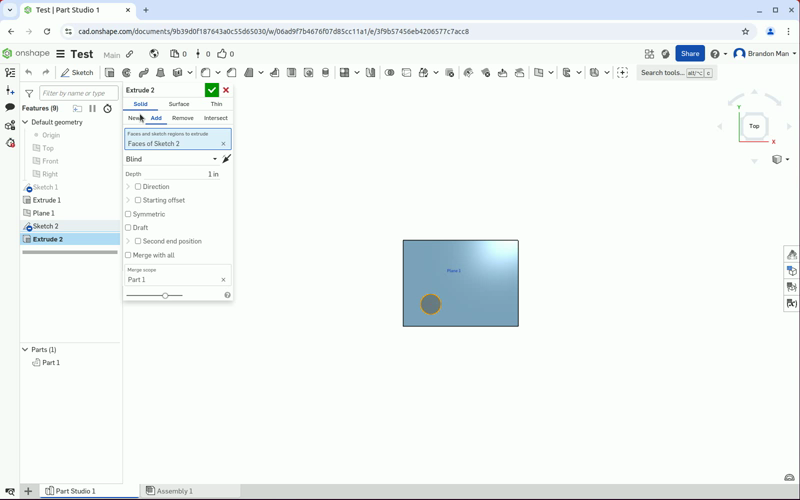
mouse_move(137, 120)
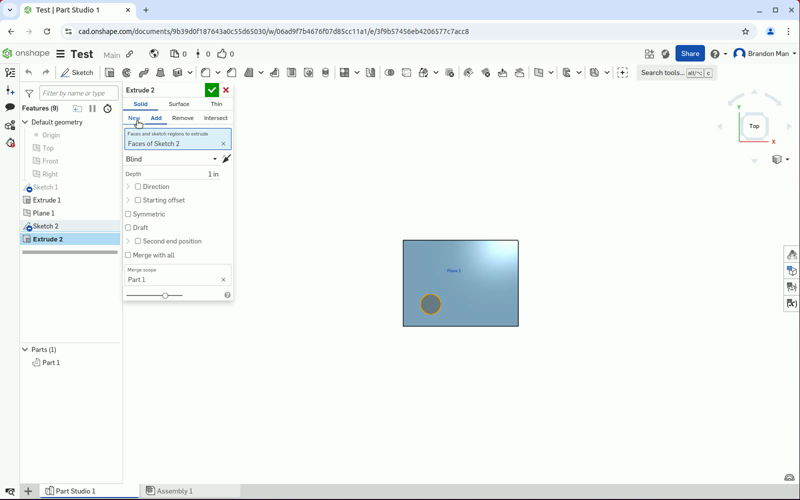
click(137, 120)
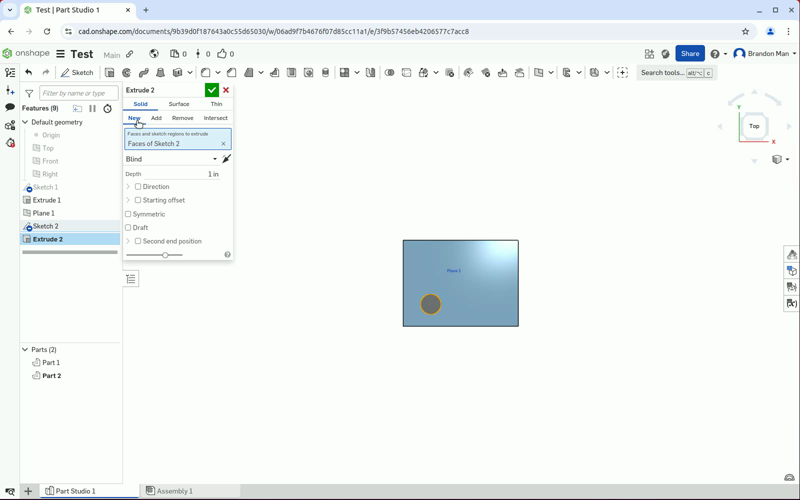
key(tab, 4)
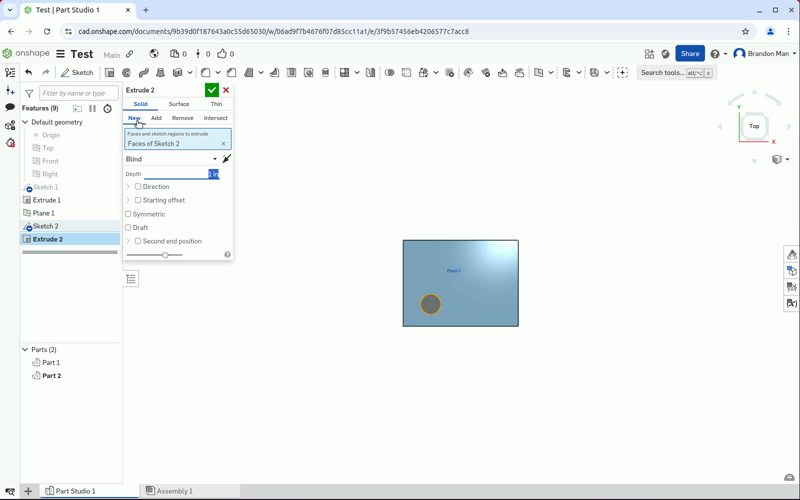
text(2.648)
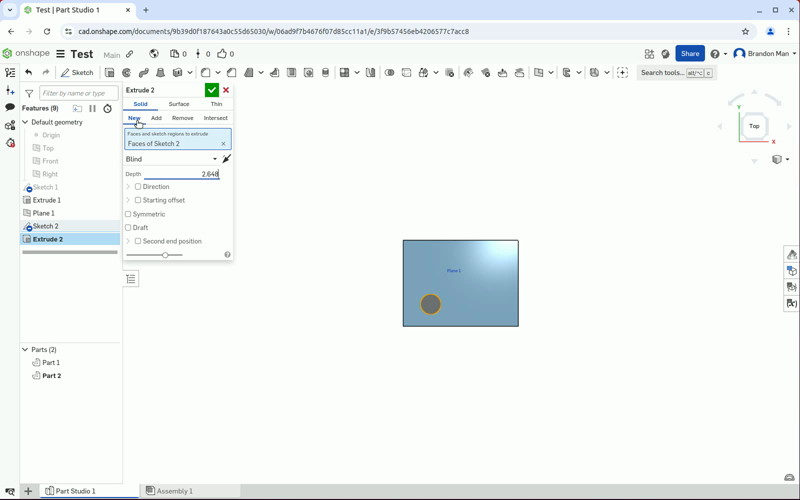
key(enter)
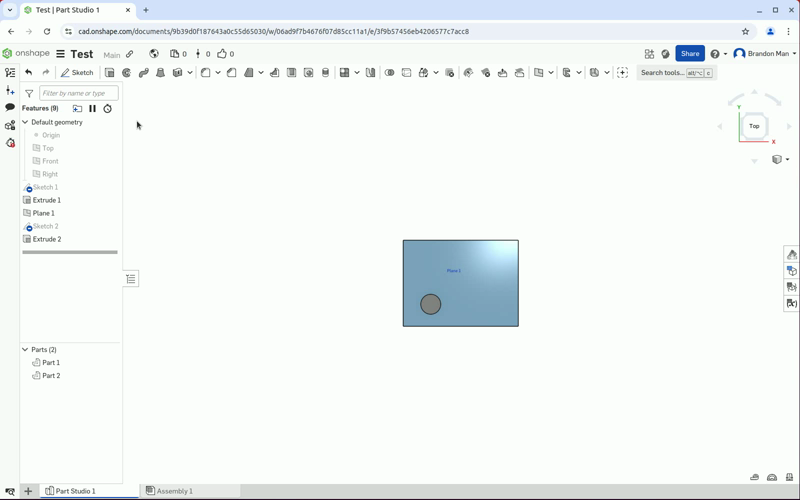
key(shift+h)
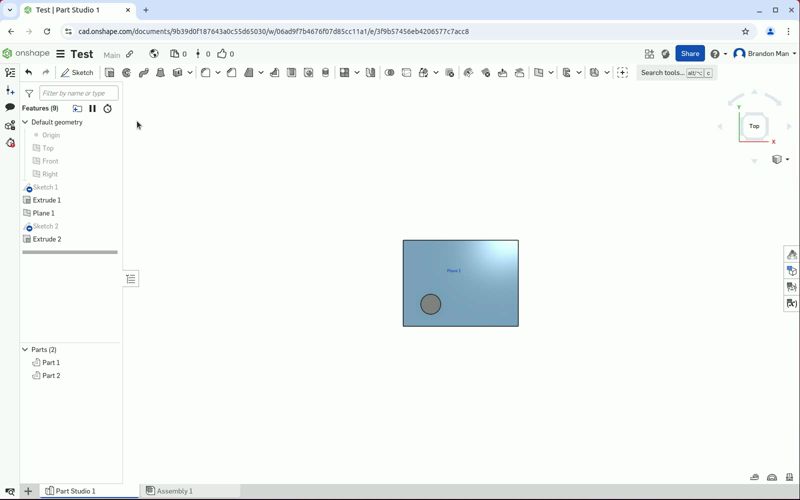
key(shift+h)
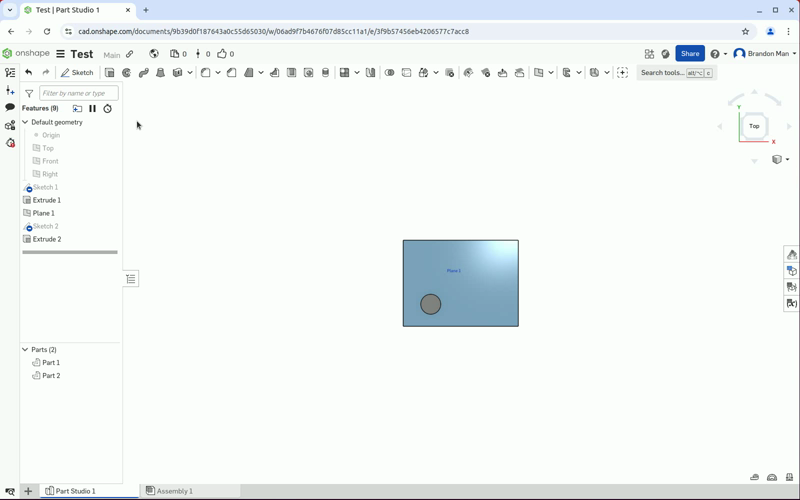
mouse_move(73, 189)
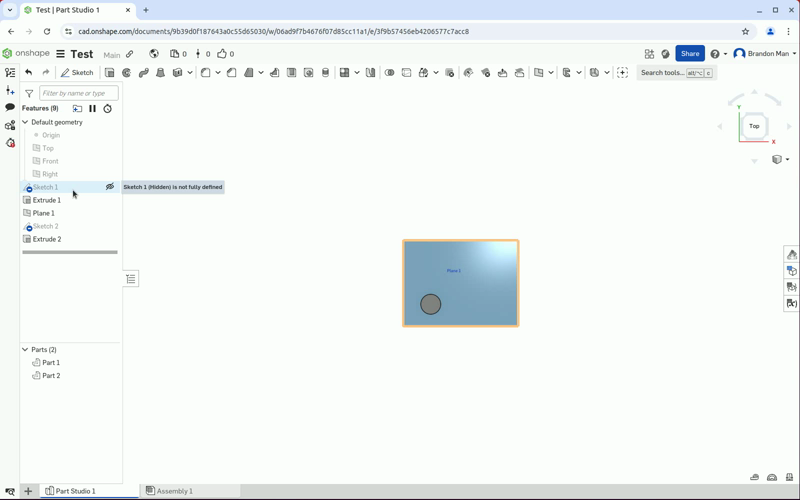
click(73, 189)
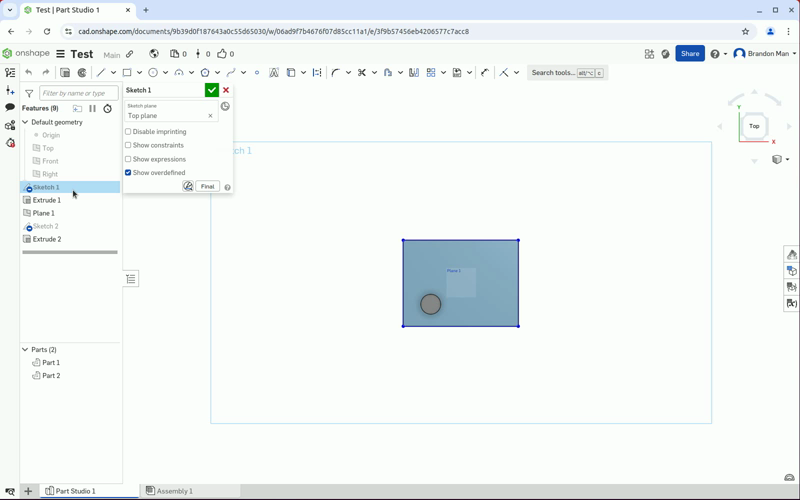
mouse_move(229, 92)
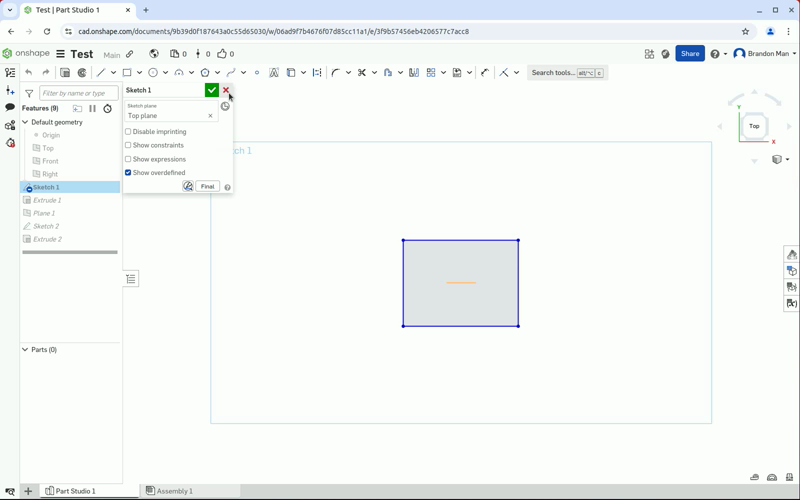
click(229, 92)
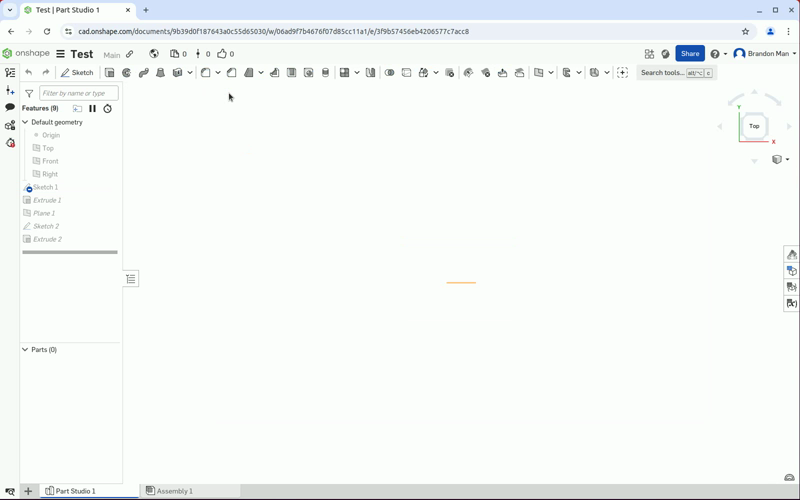
key(shift+s)
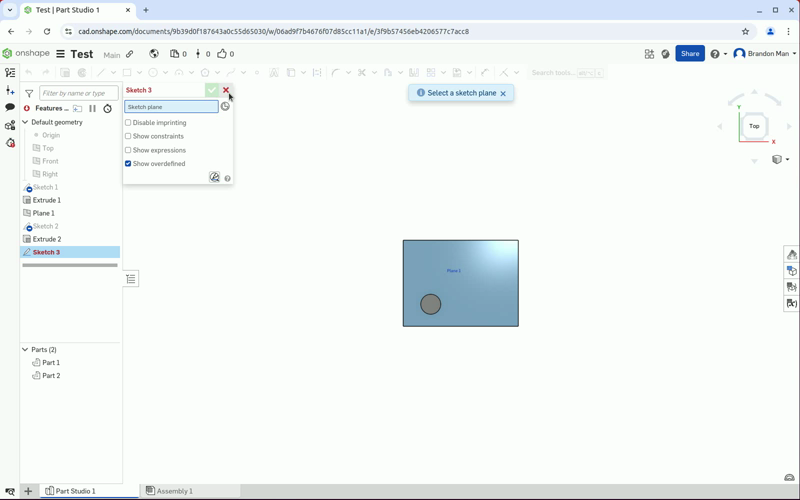
mouse_move(73, 215)
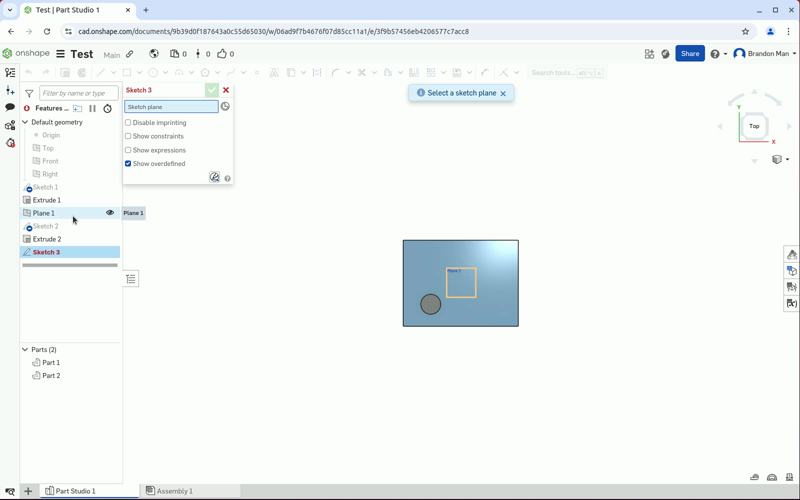
click(73, 215)
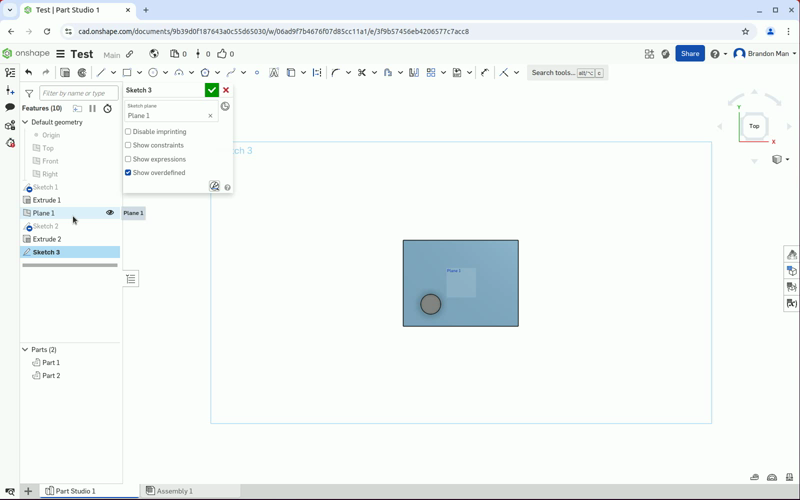
mouse_move(73, 352)
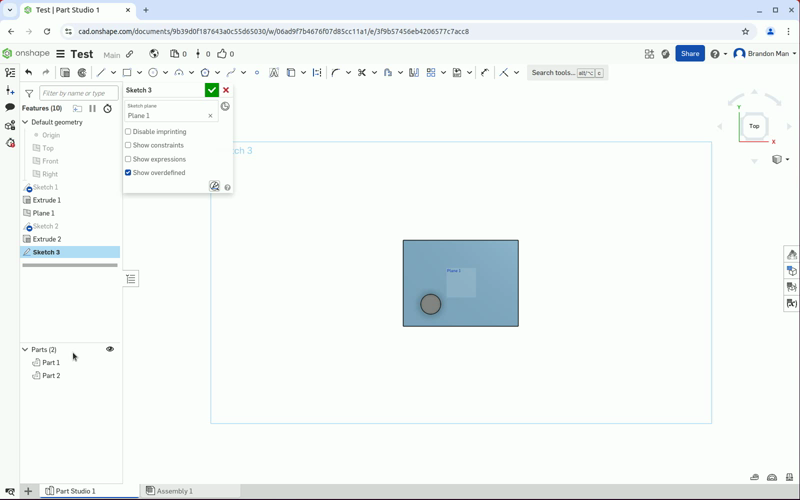
key(y)
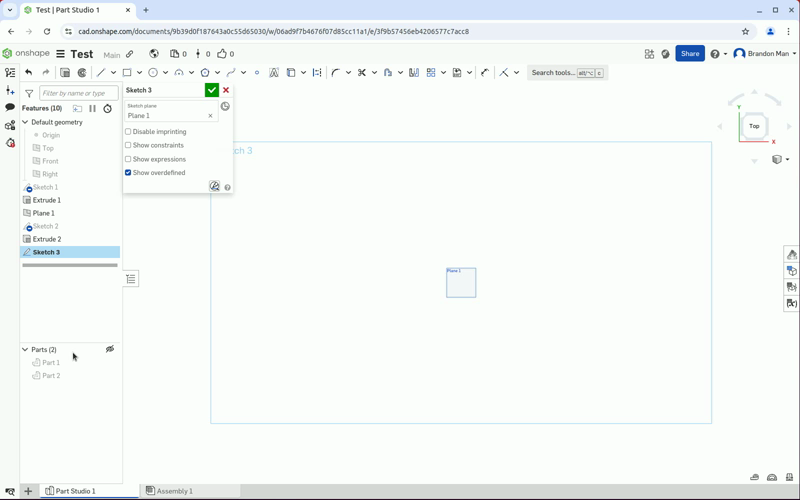
key(c)
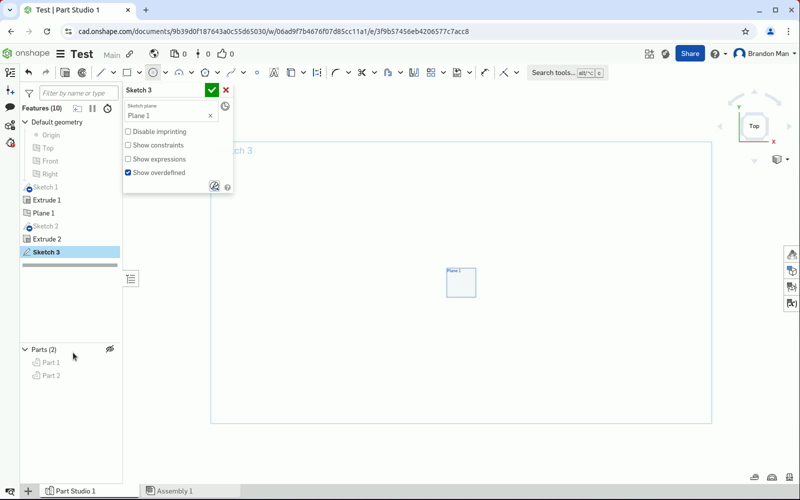
key_down(shift)
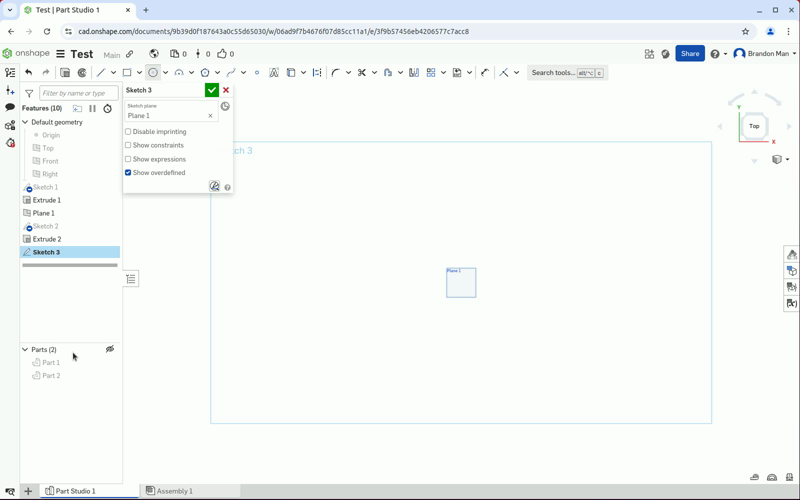
mouse_move(490, 304)
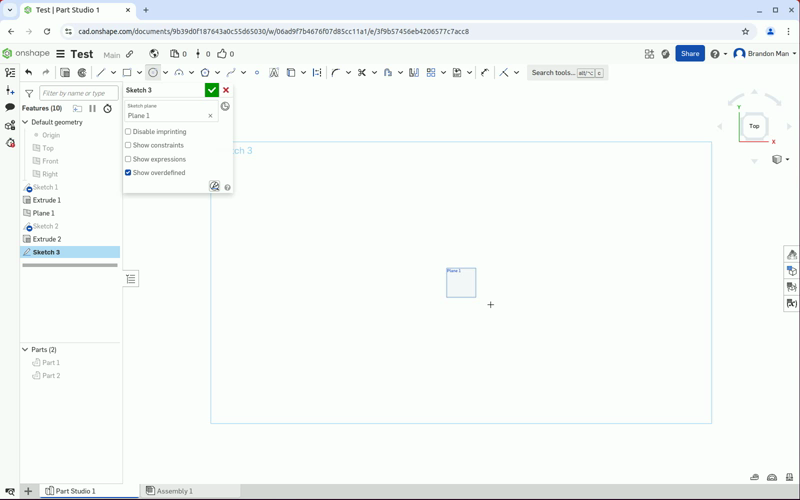
click(490, 304)
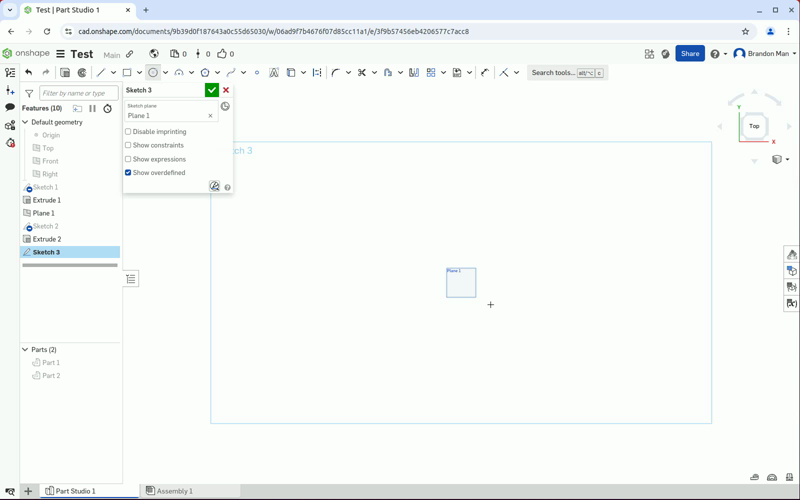
key_up(shift)
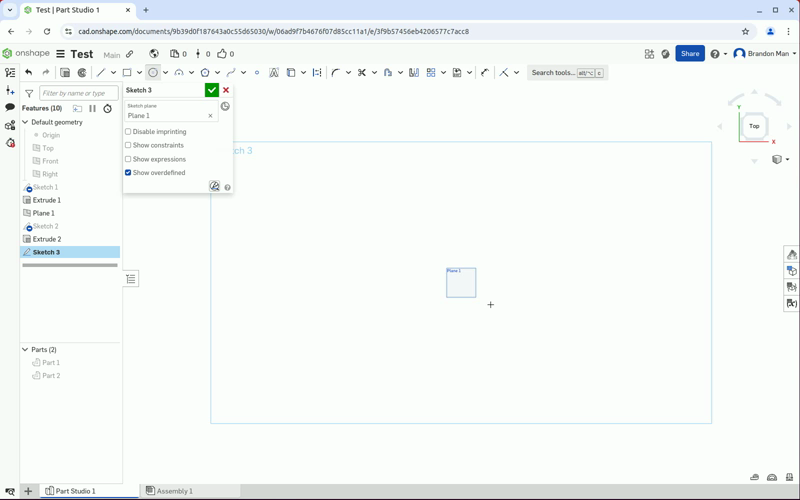
mouse_move(500, 304)
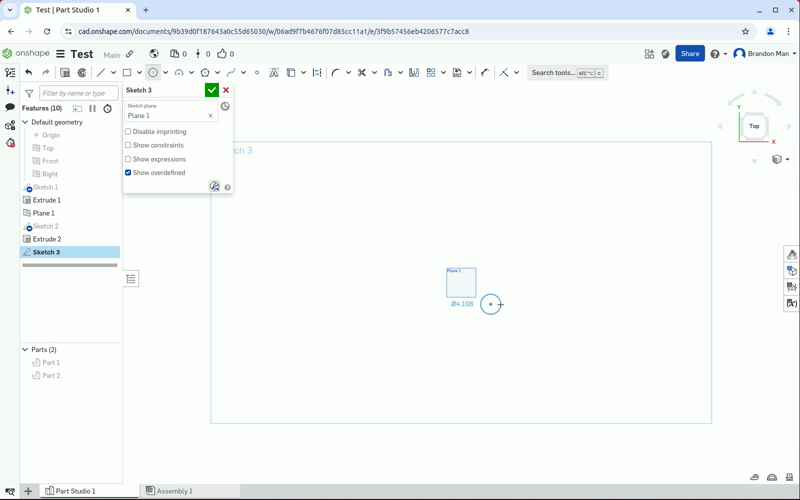
click(500, 304)
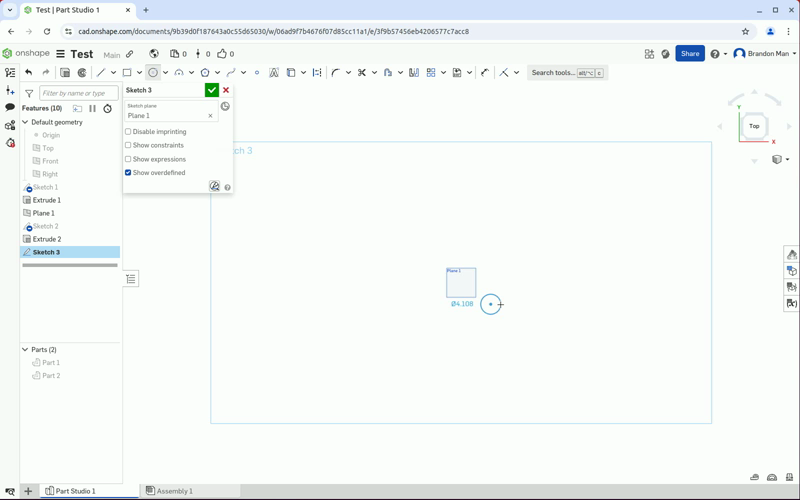
key(esc)
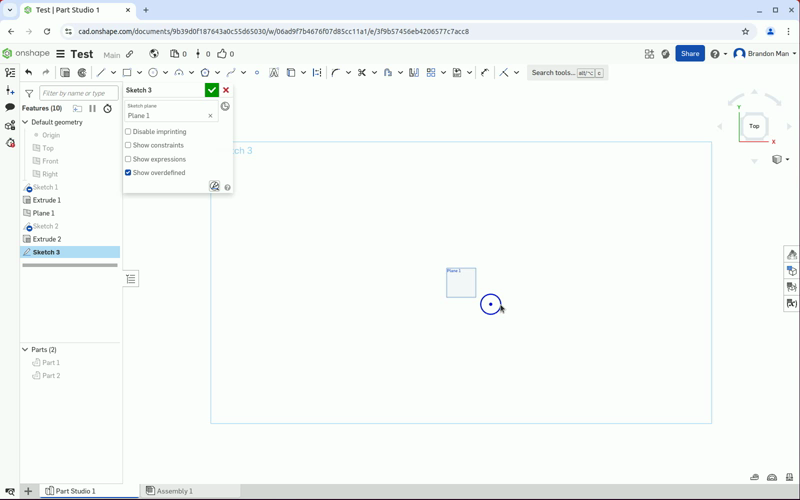
mouse_move(481, 303)
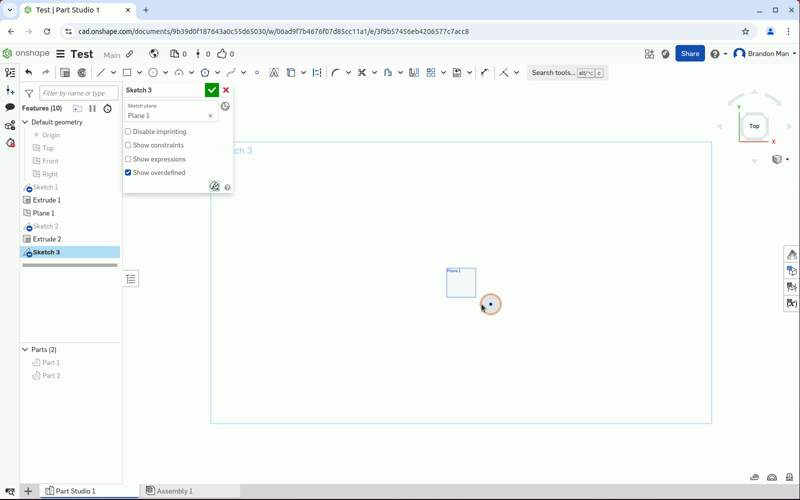
scroll(6)
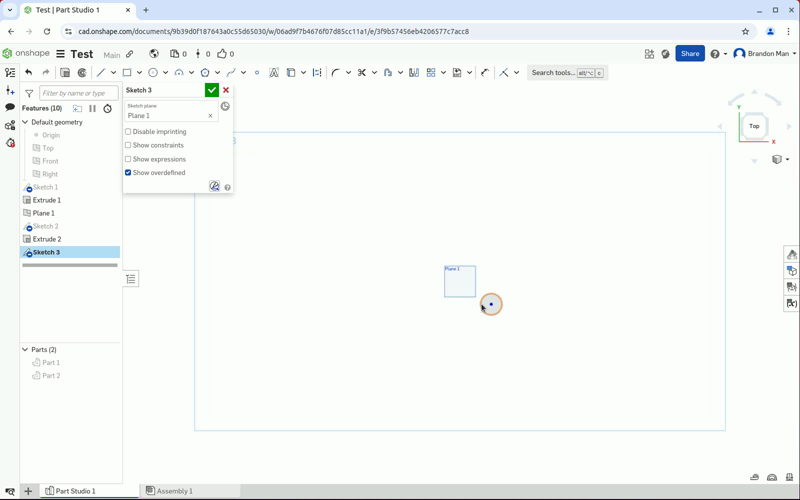
scroll(6)
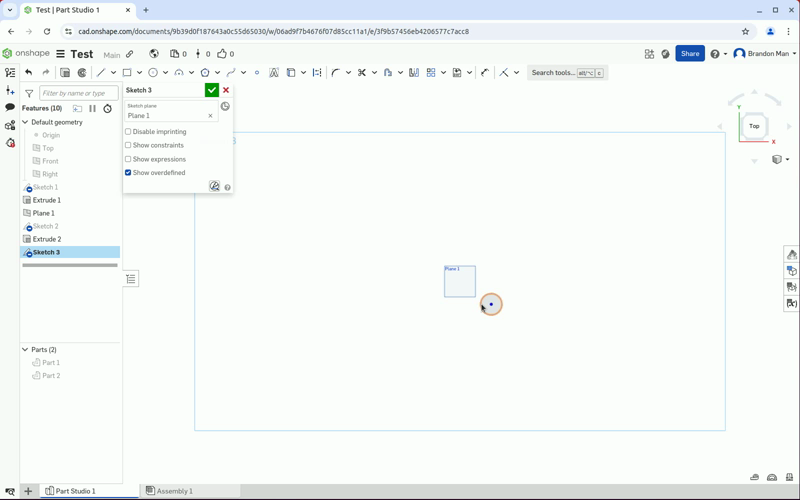
scroll(6)
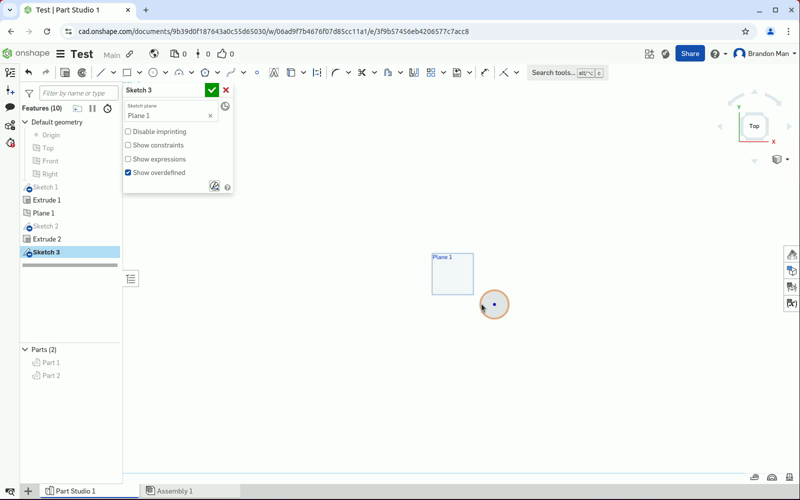
scroll(6)
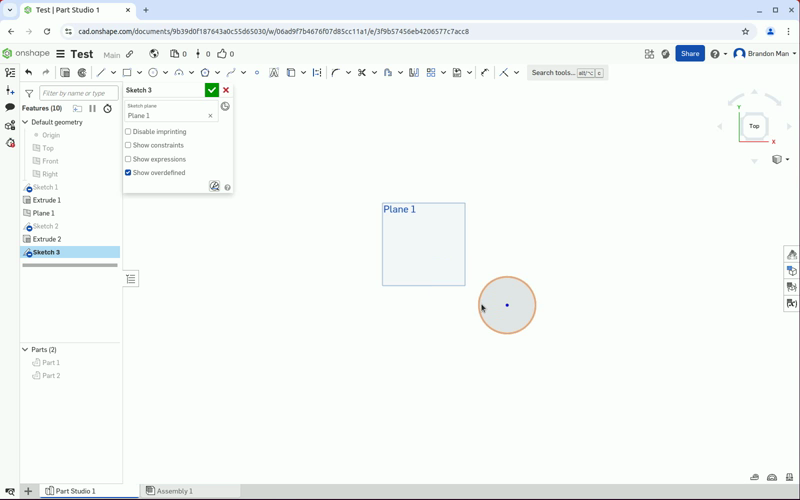
scroll(6)
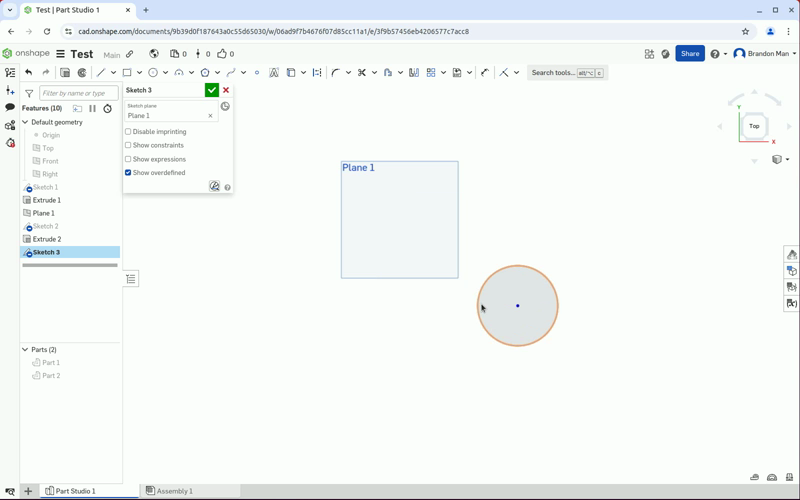
scroll(6)
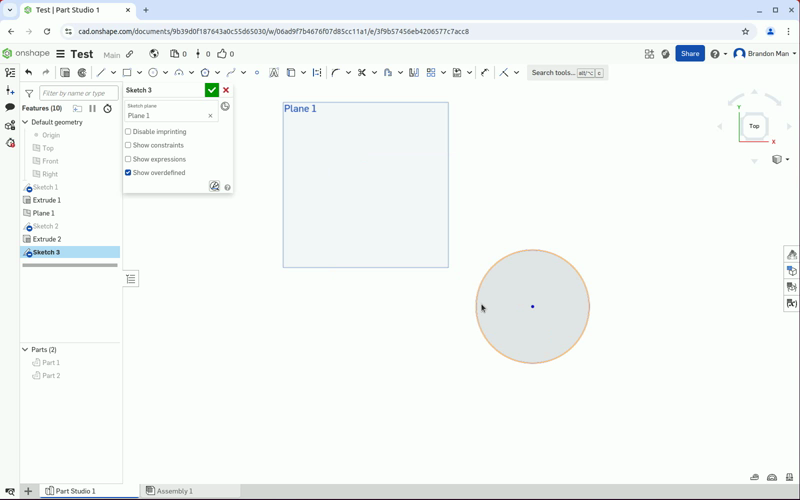
scroll(6)
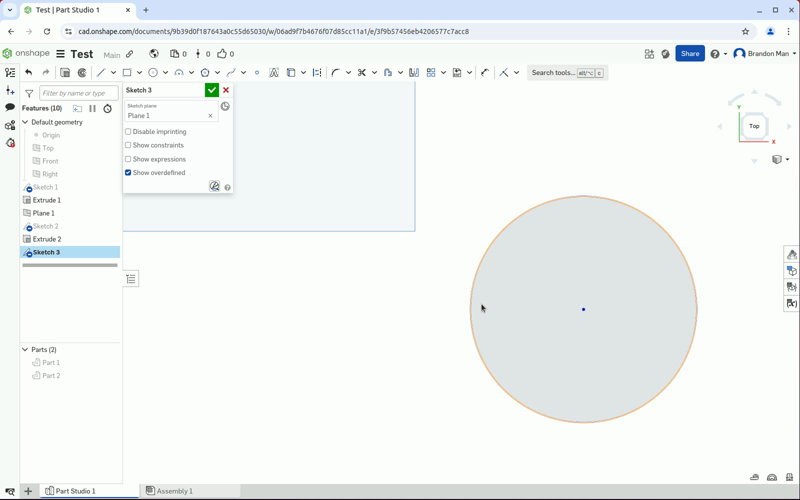
click(481, 303)
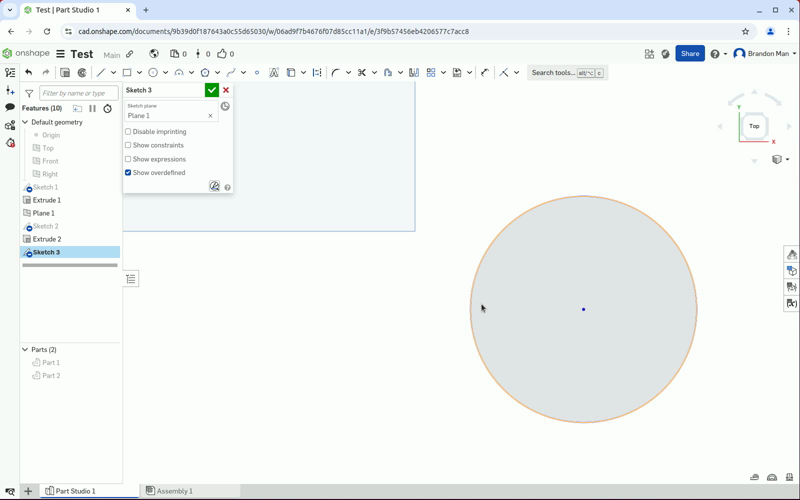
scroll(-6)
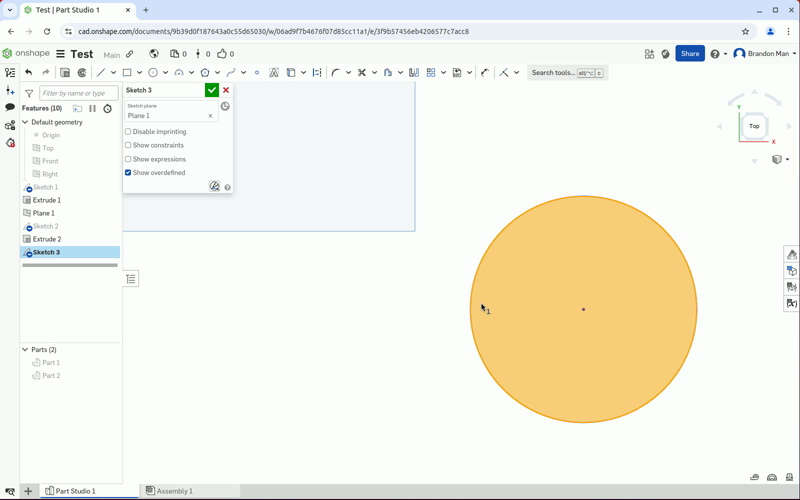
scroll(-6)
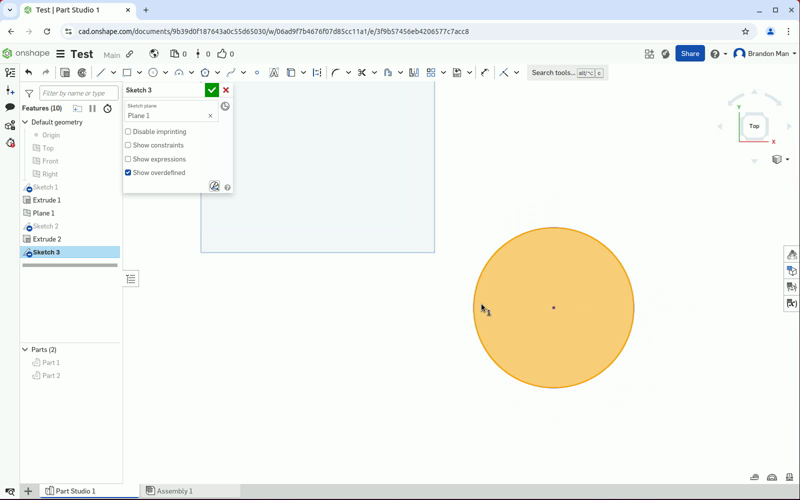
scroll(-6)
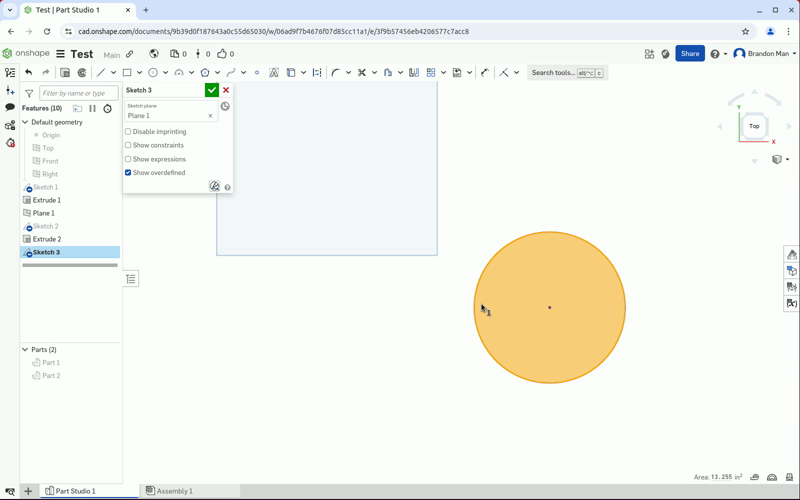
scroll(-6)
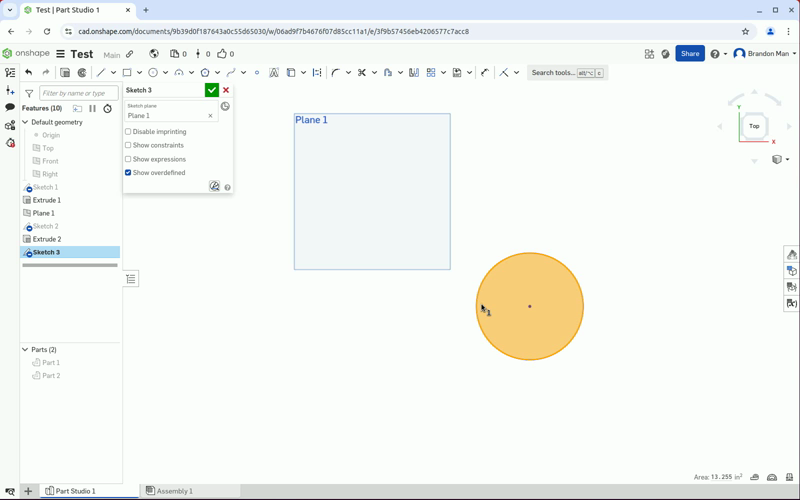
scroll(-6)
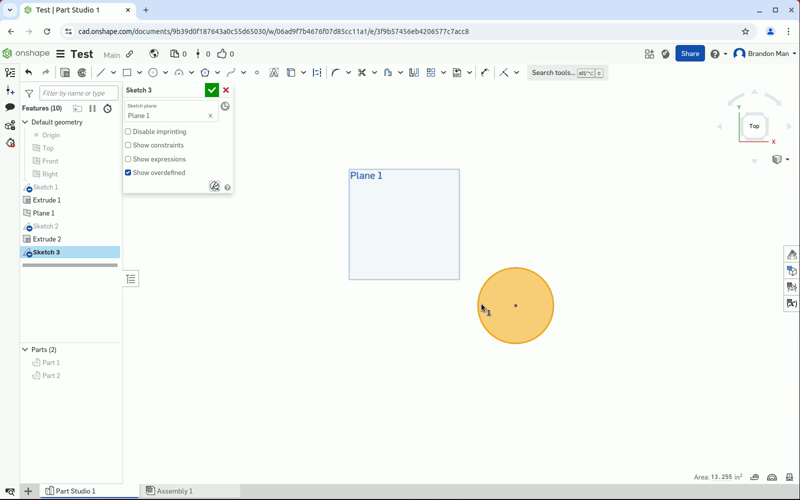
scroll(-6)
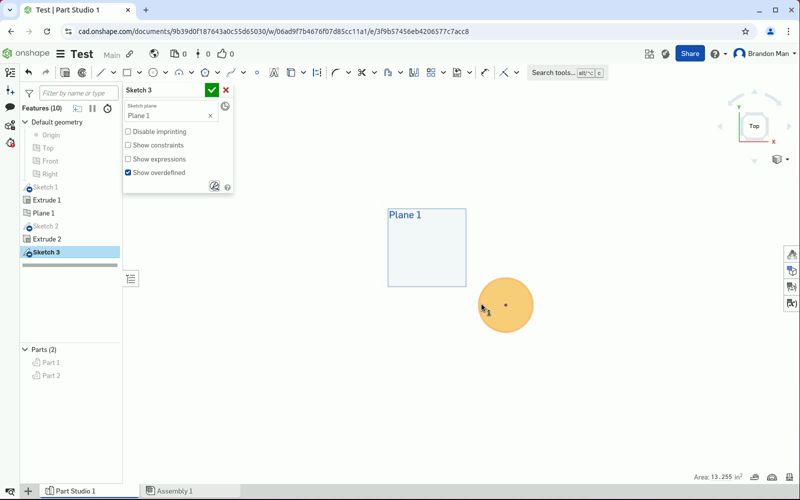
scroll(-6)
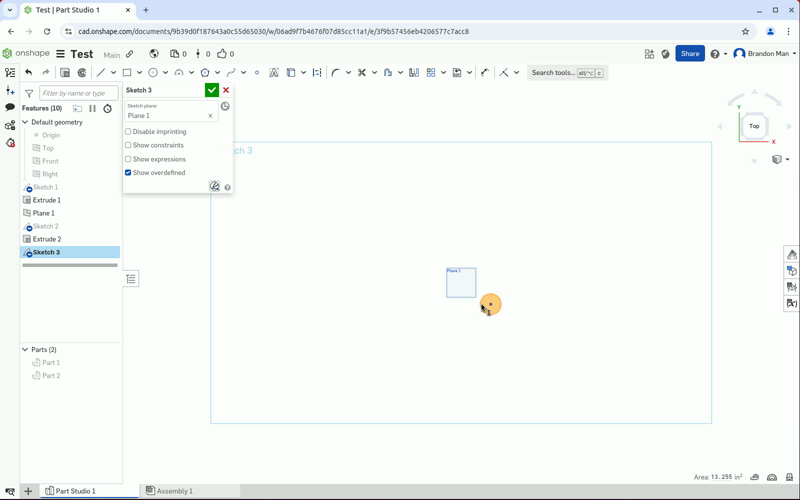
mouse_move(73, 352)
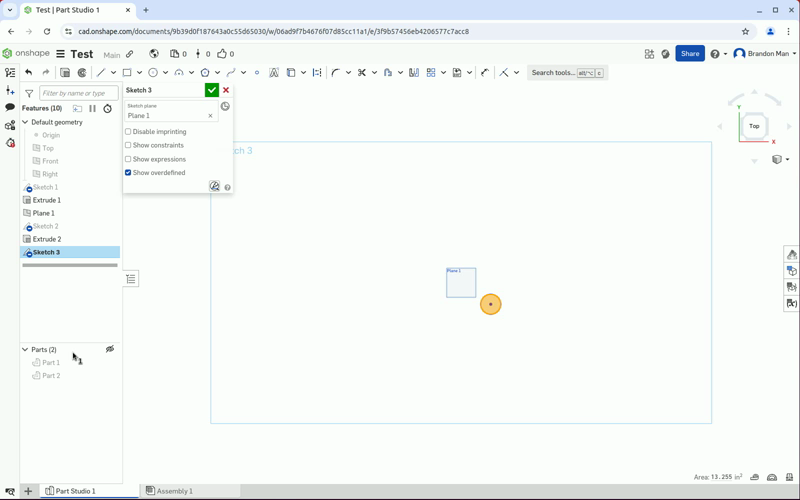
key(shift+y)
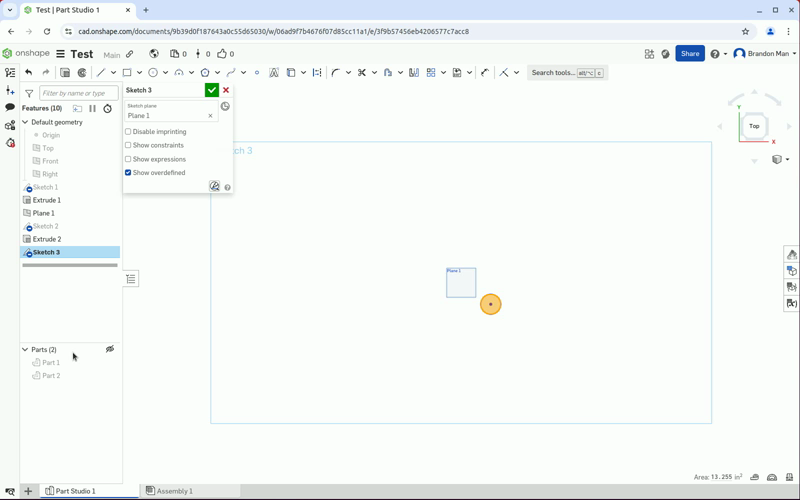
key(shift+e)
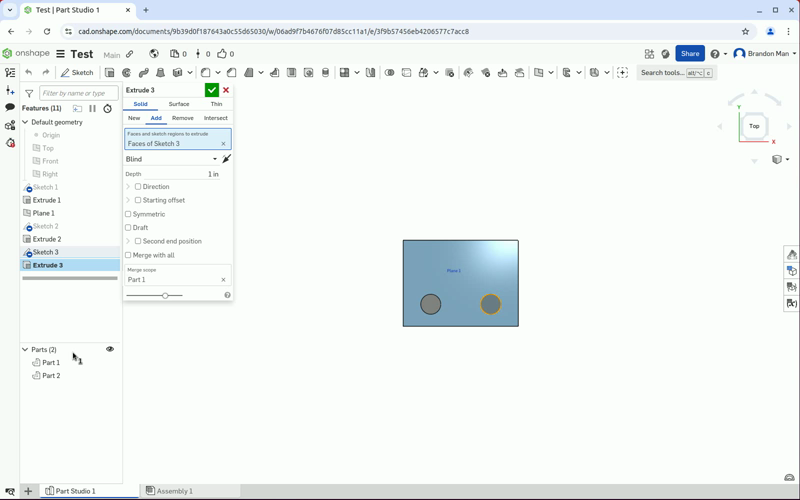
mouse_move(143, 106)
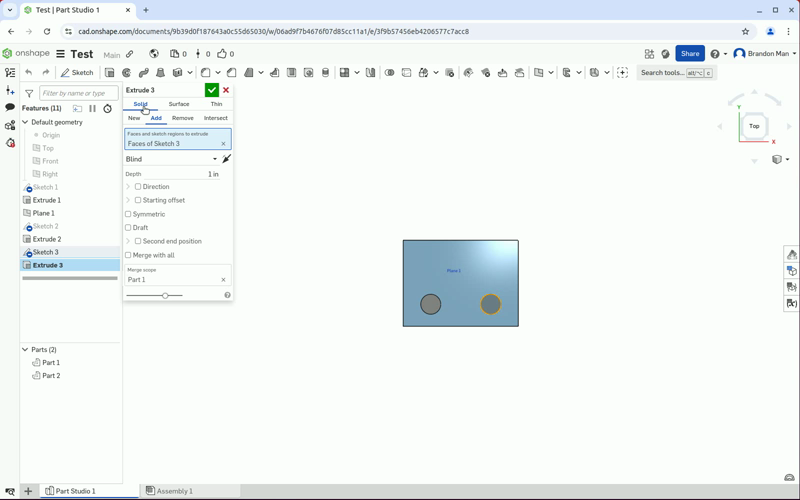
click(143, 106)
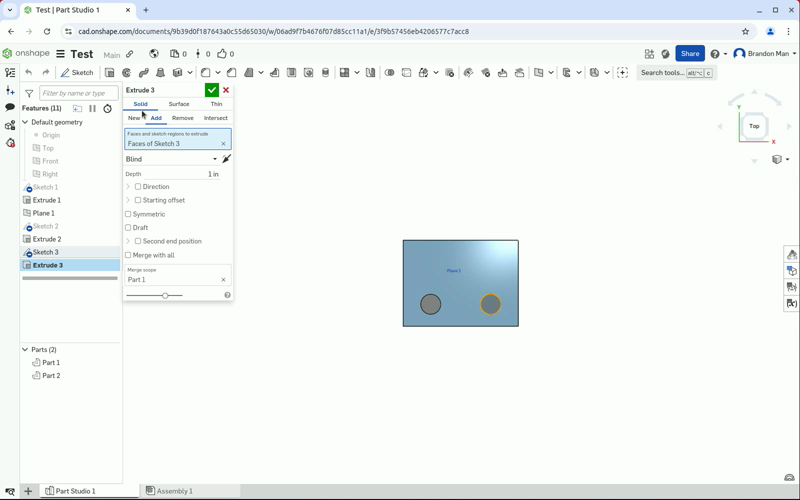
mouse_move(137, 120)
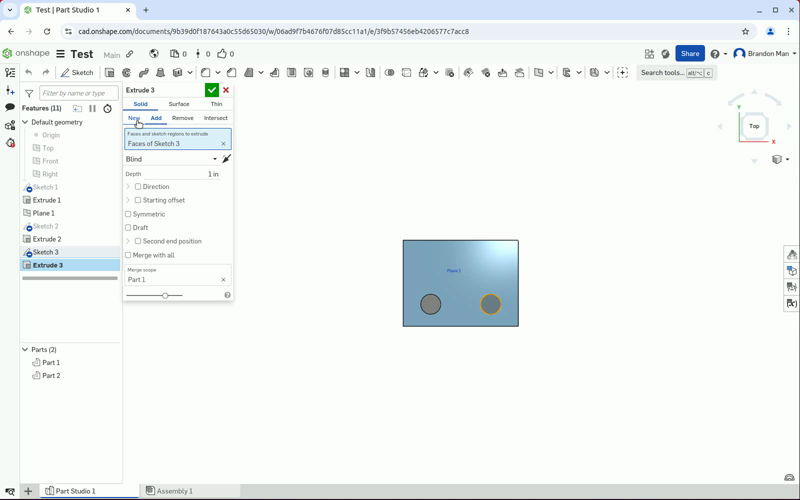
click(137, 120)
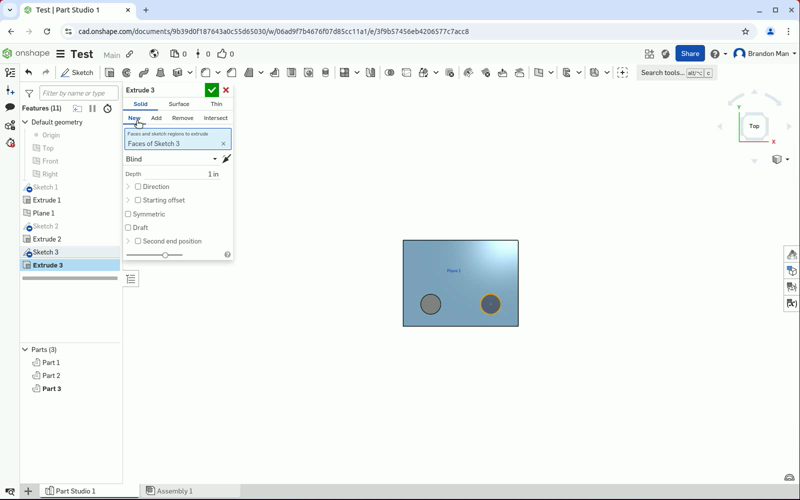
key(tab, 4)
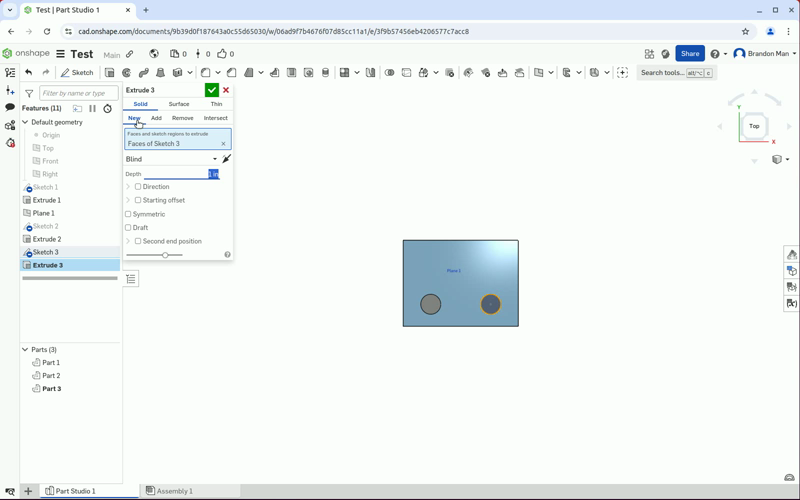
text(2.648)
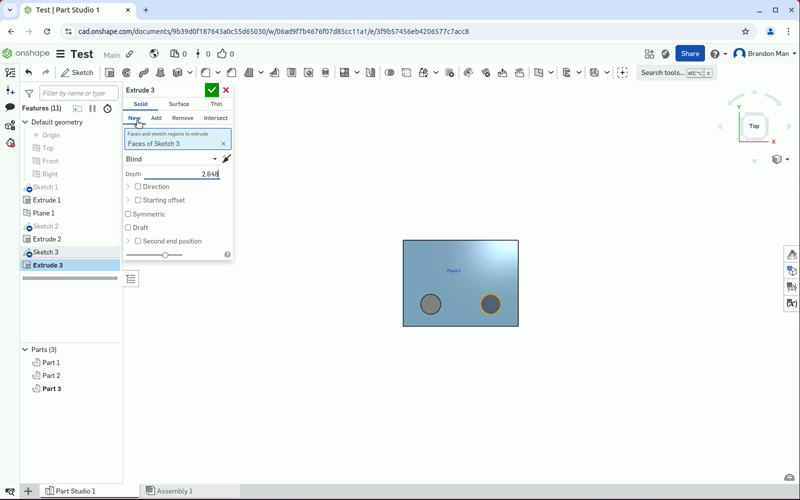
key(enter)
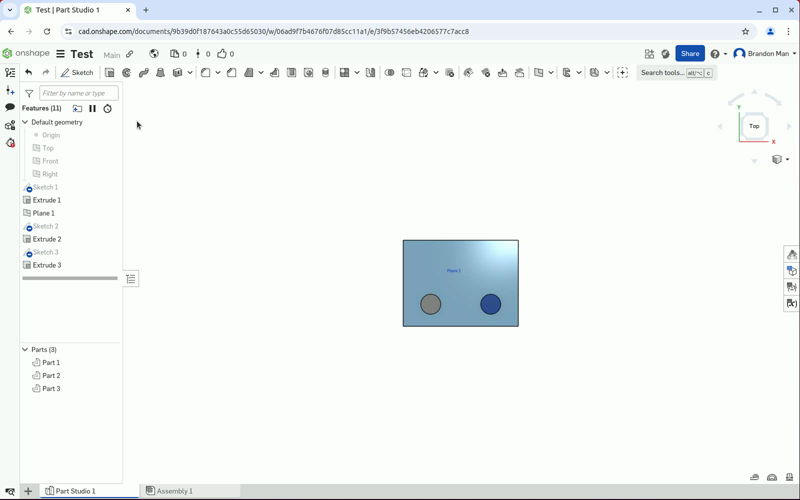
key(shift+h)
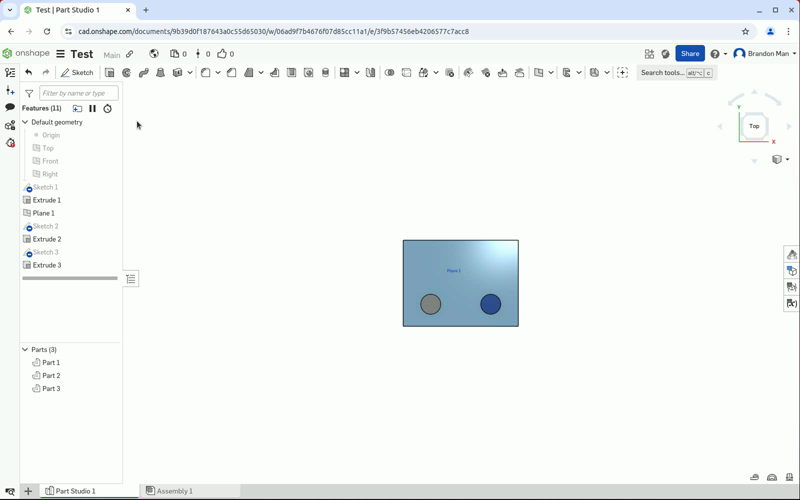
key(shift+h)
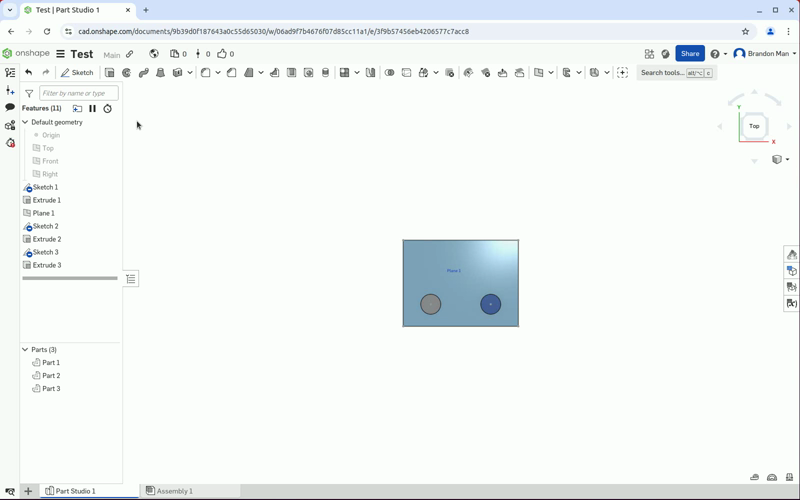
key(shift+7)
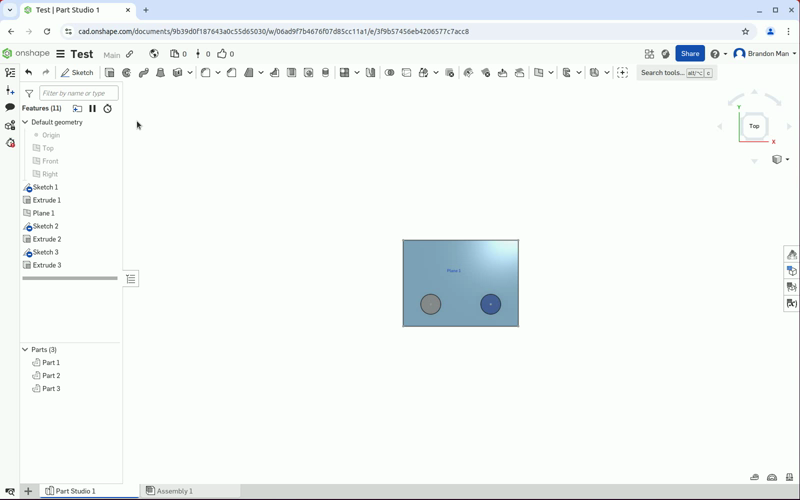
key(up, 3)
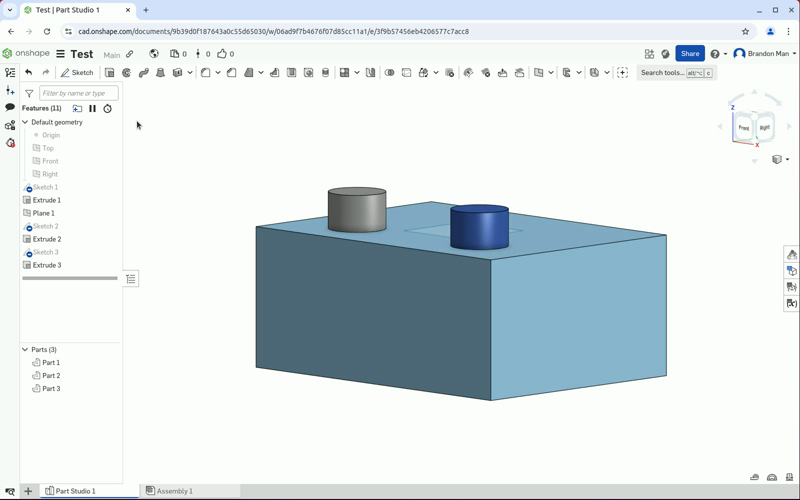
key(left, 3)
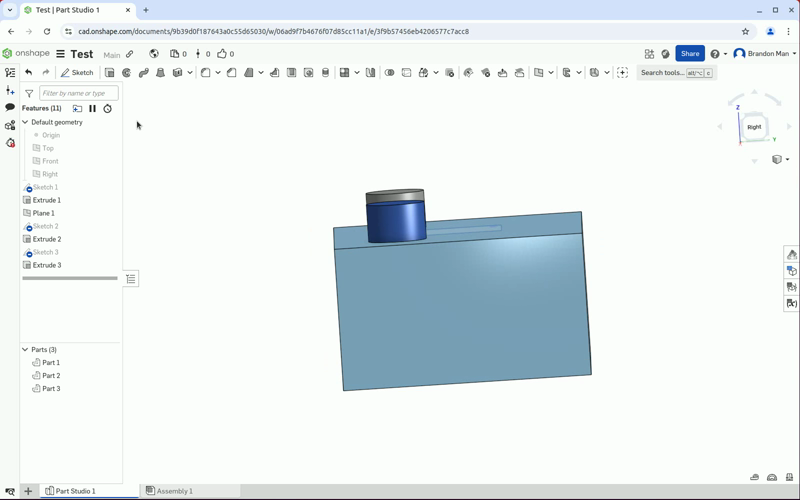
key(right, 3)
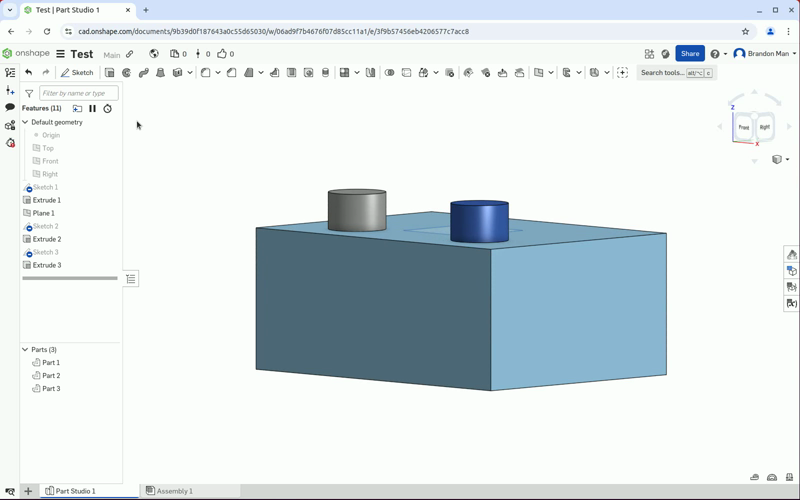
key(down, 3)
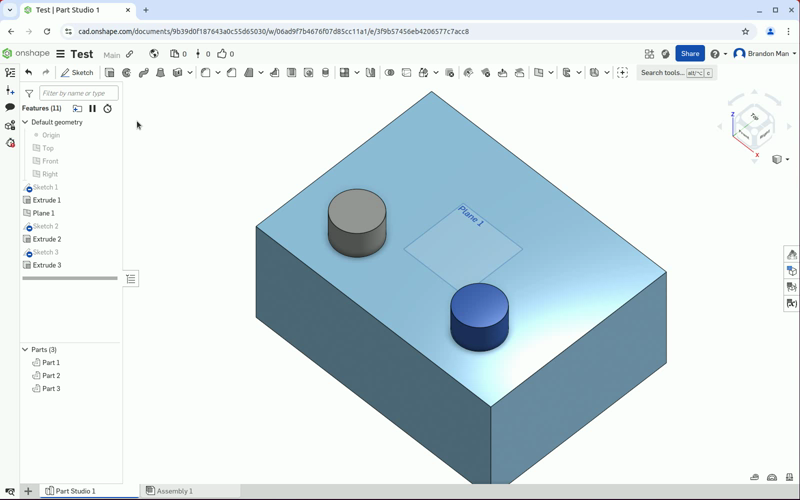
mouse_move(73, 189)
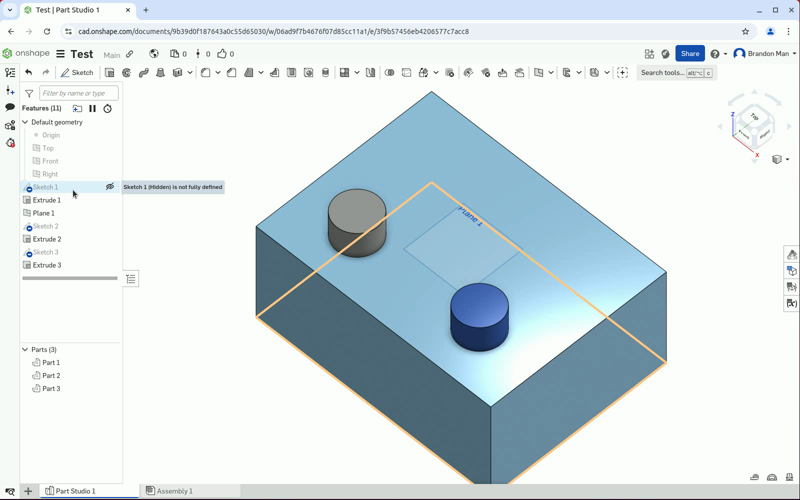
click(73, 189)